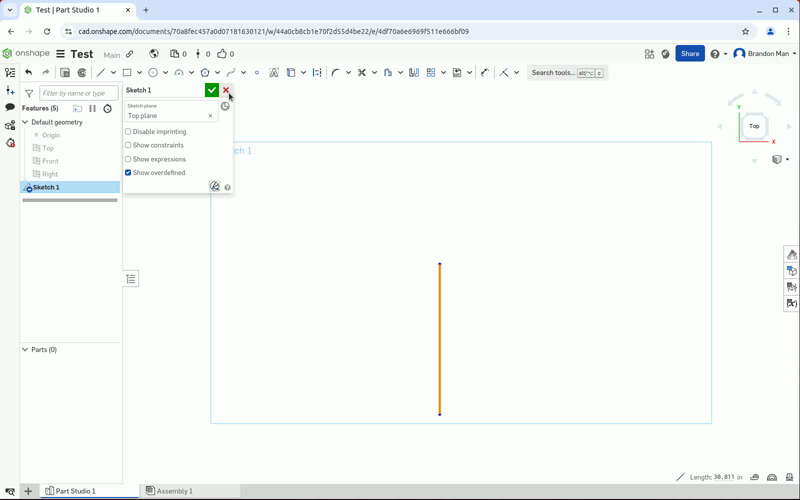
key(shift+h)
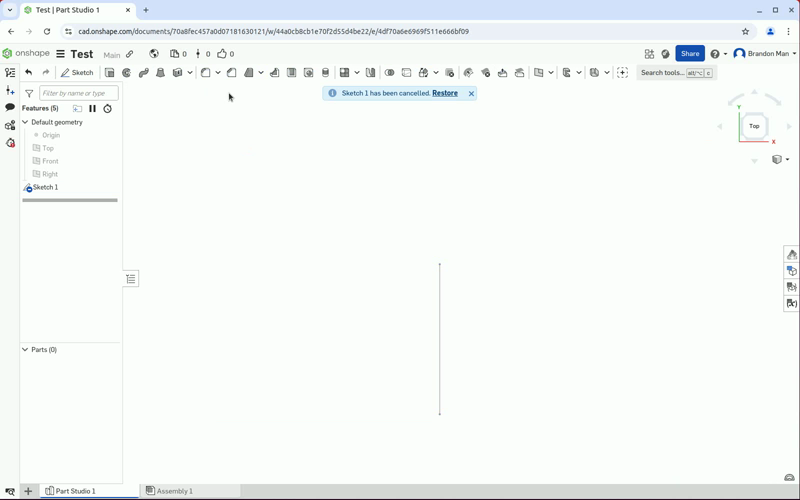
key(shift+s)
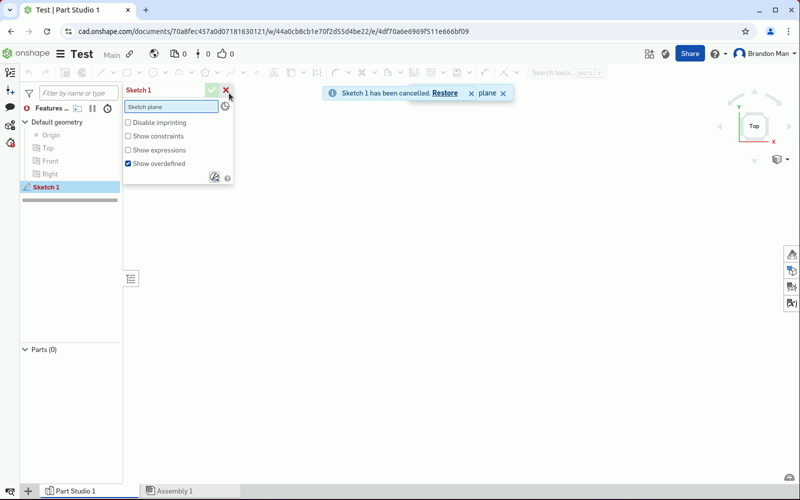
mouse_move(73, 150)
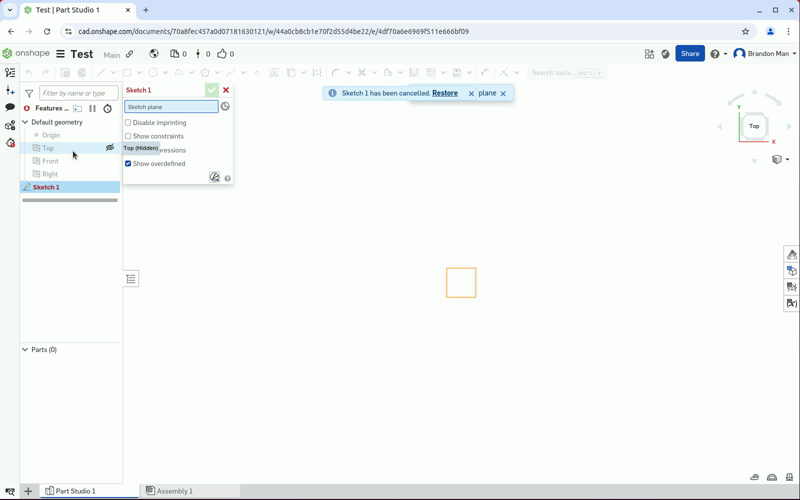
click(73, 150)
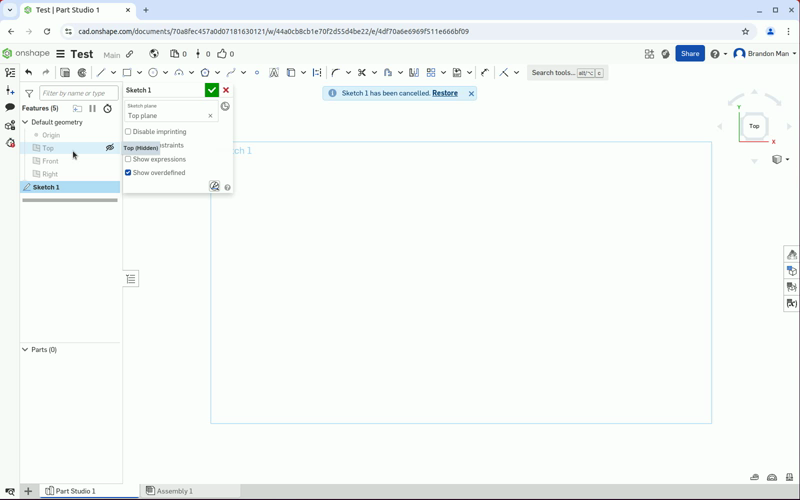
mouse_move(73, 352)
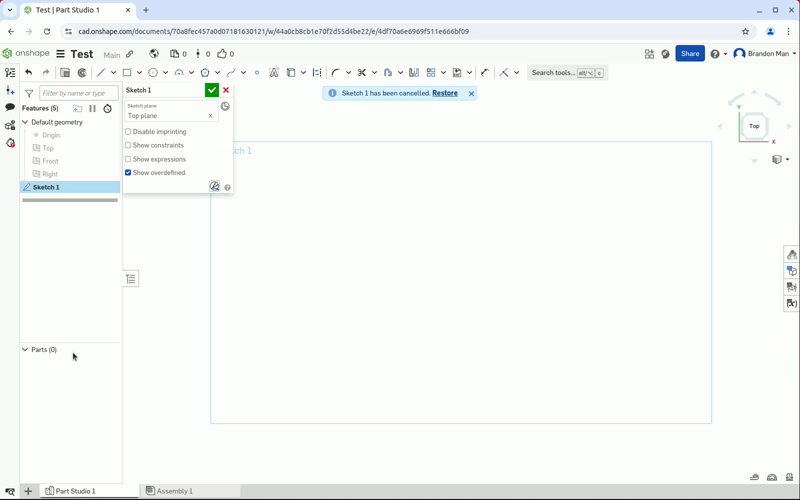
key(y)
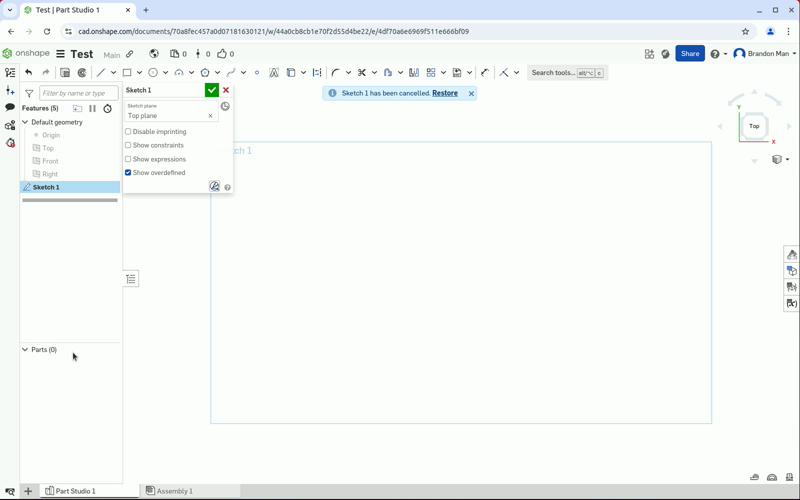
key(l)
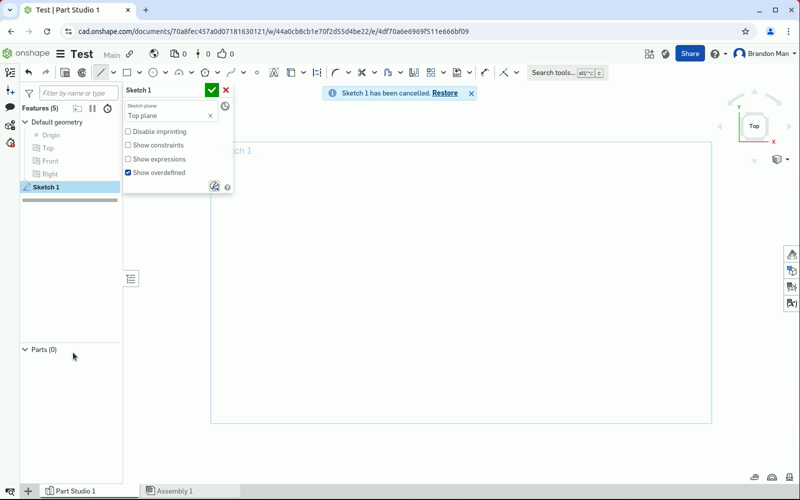
key_down(shift)
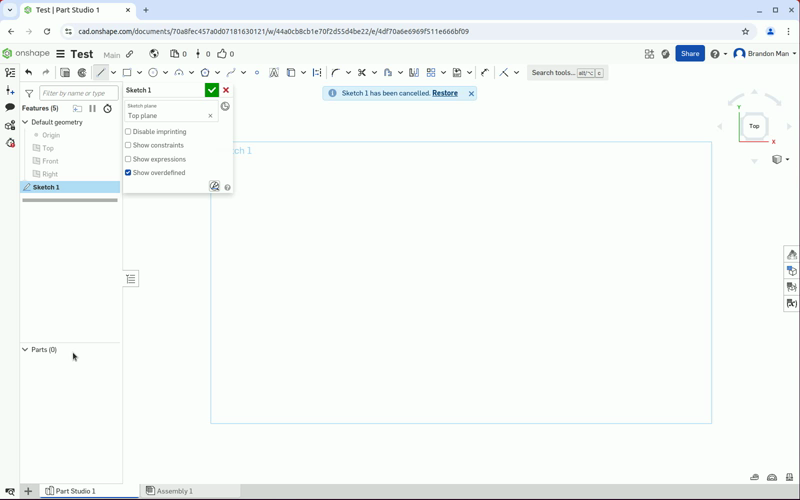
mouse_move(362, 287)
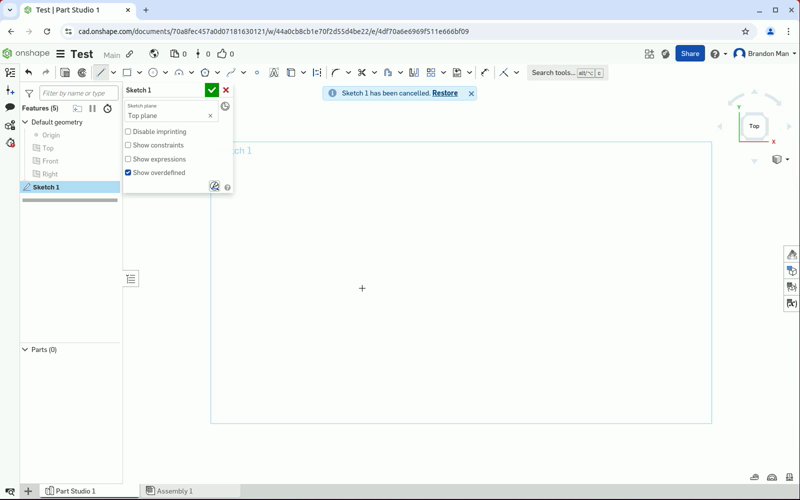
click(362, 287)
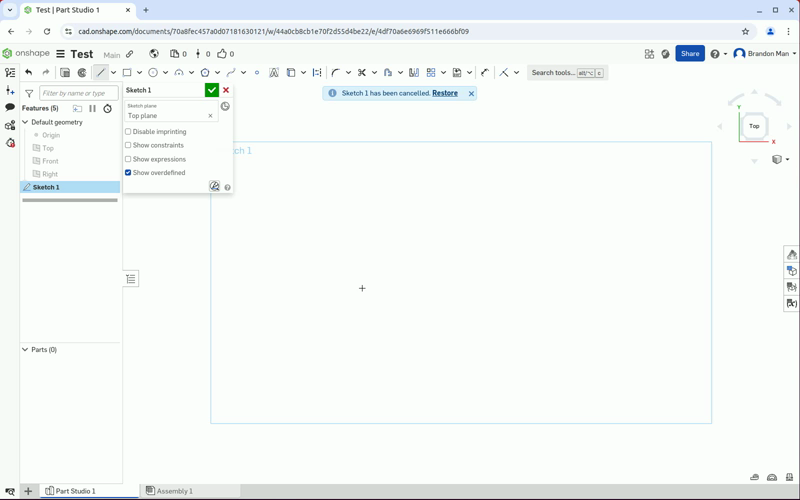
key_up(shift)
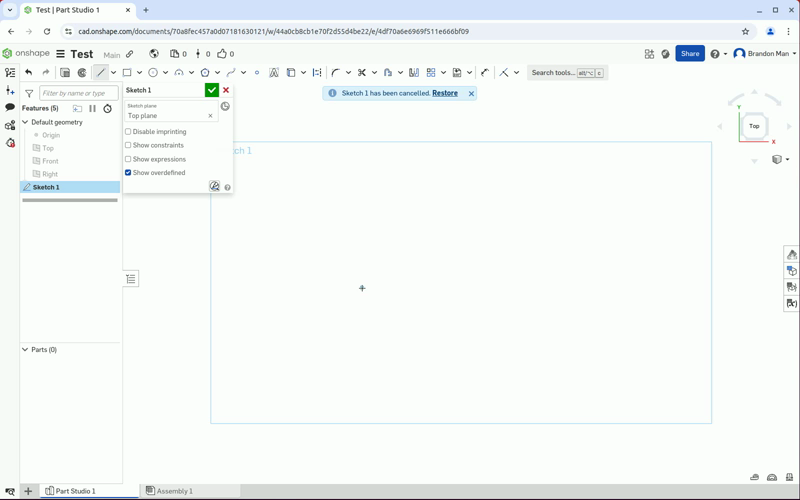
key_down(shift)
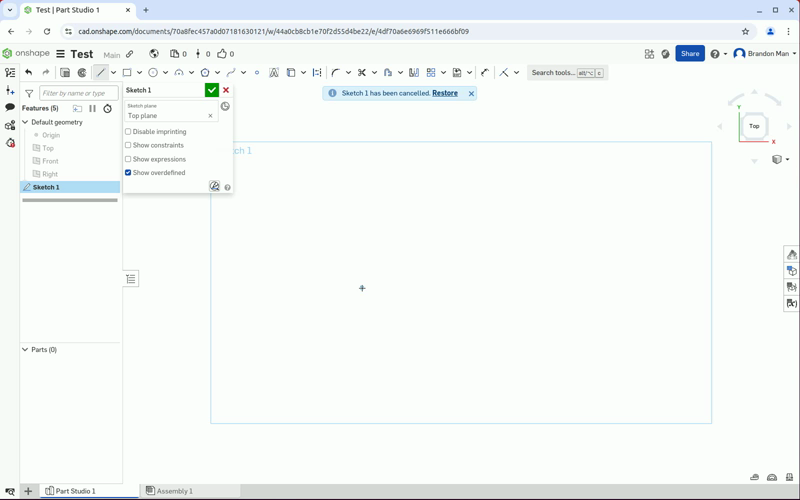
mouse_move(558, 287)
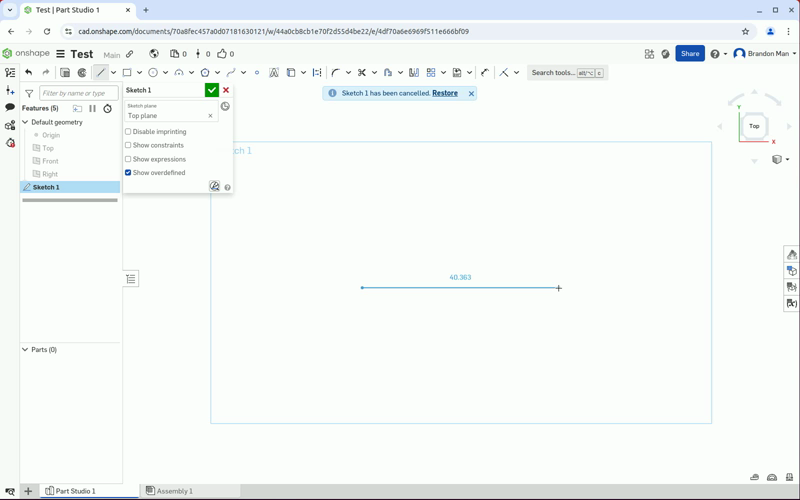
click(558, 287)
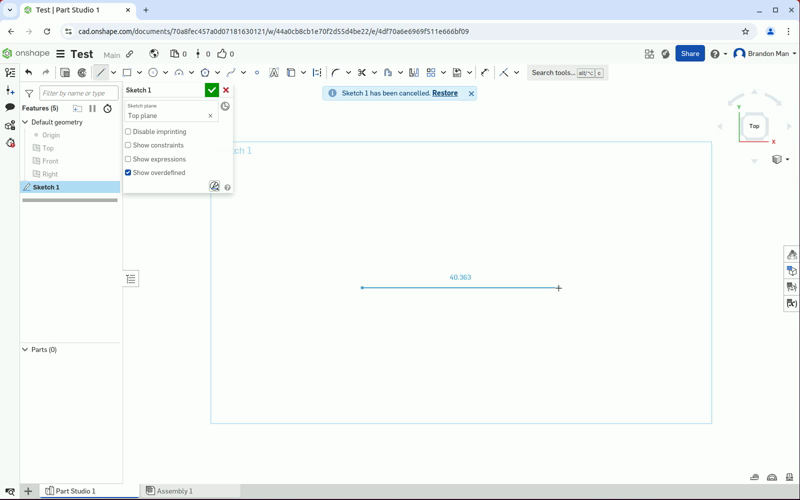
key_up(shift)
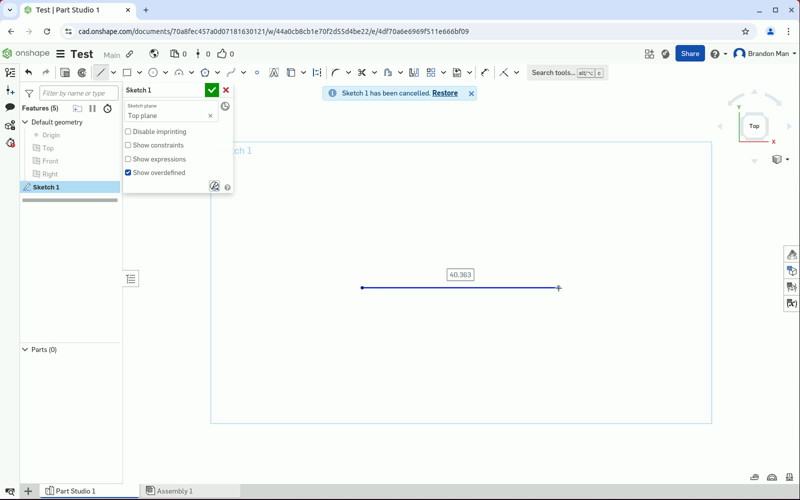
key(esc)
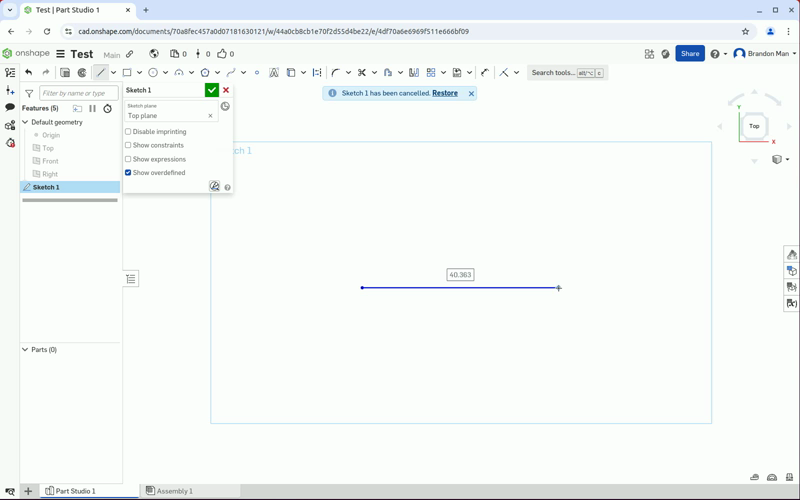
key(a)
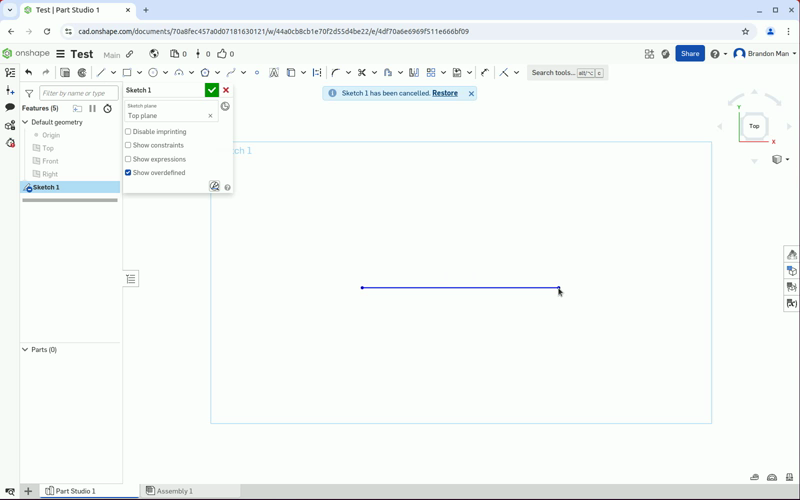
mouse_move(558, 287)
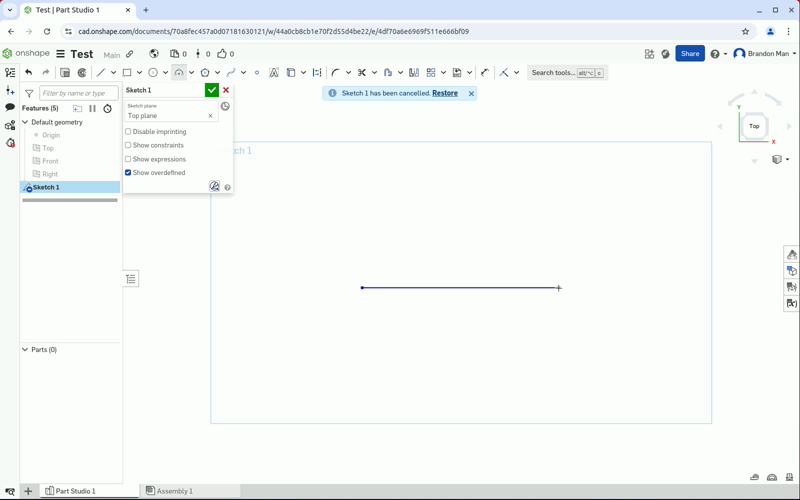
click(558, 287)
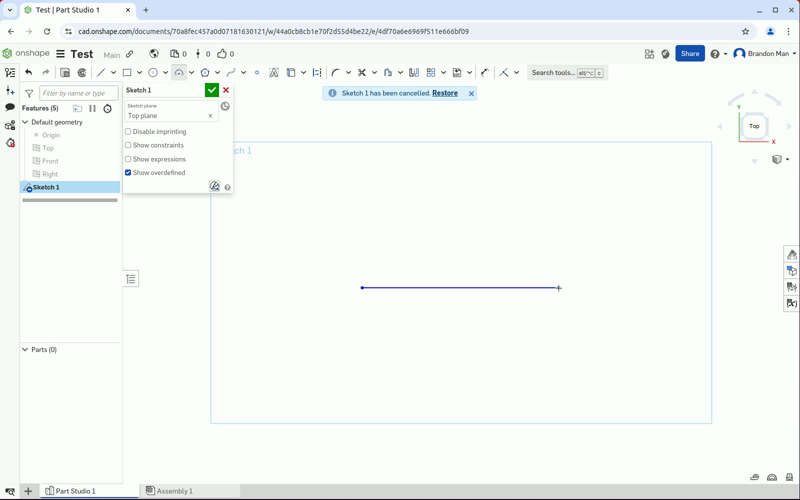
key_down(shift)
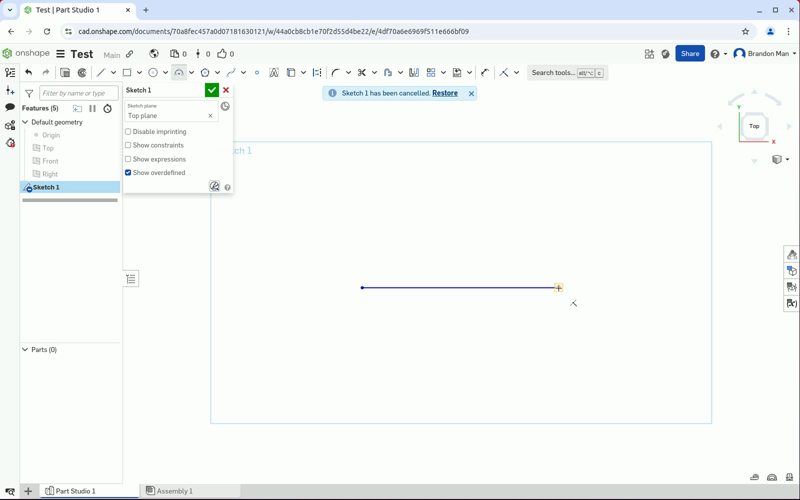
mouse_move(558, 278)
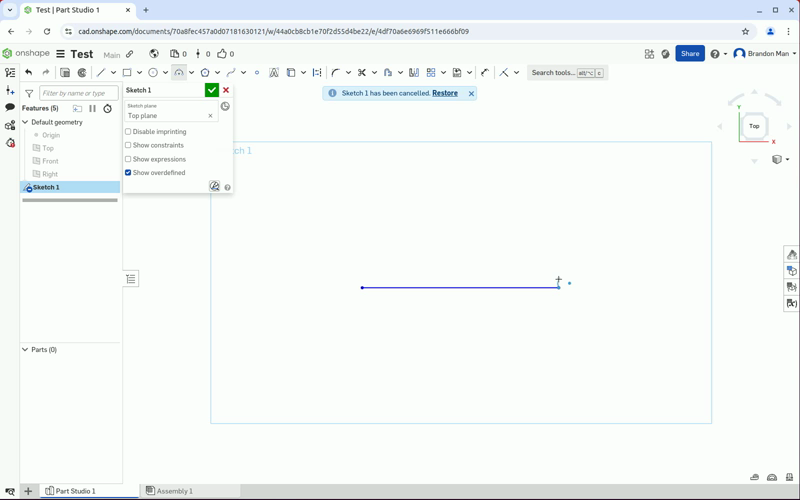
click(558, 278)
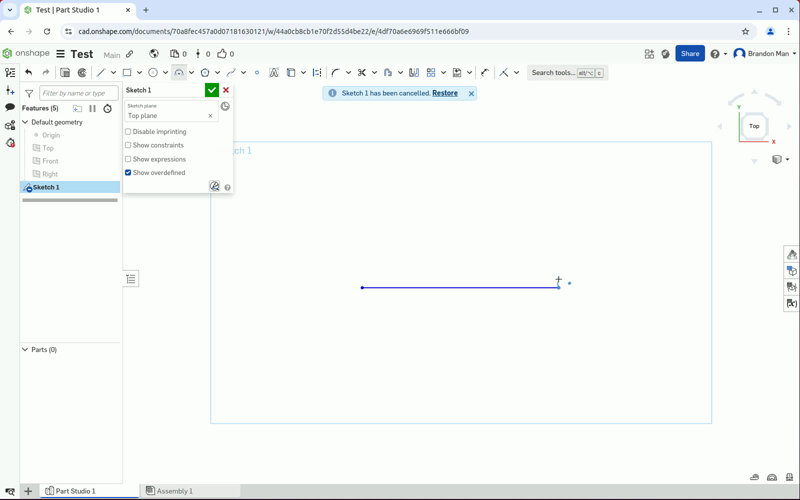
mouse_move(572, 283)
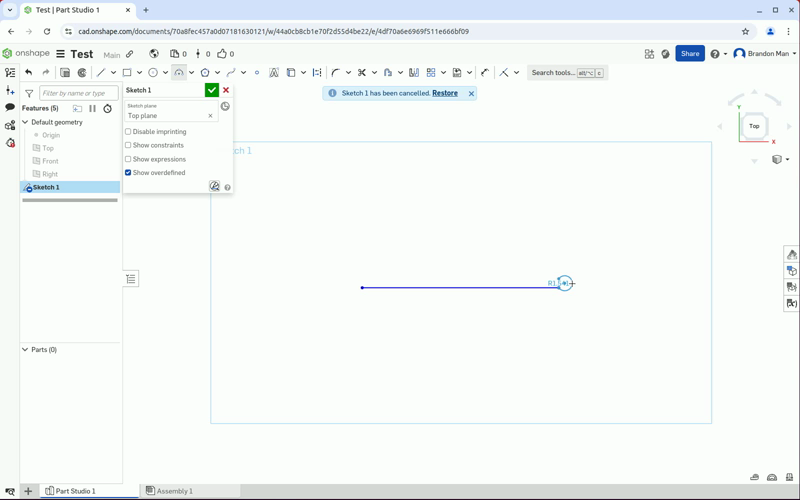
click(572, 283)
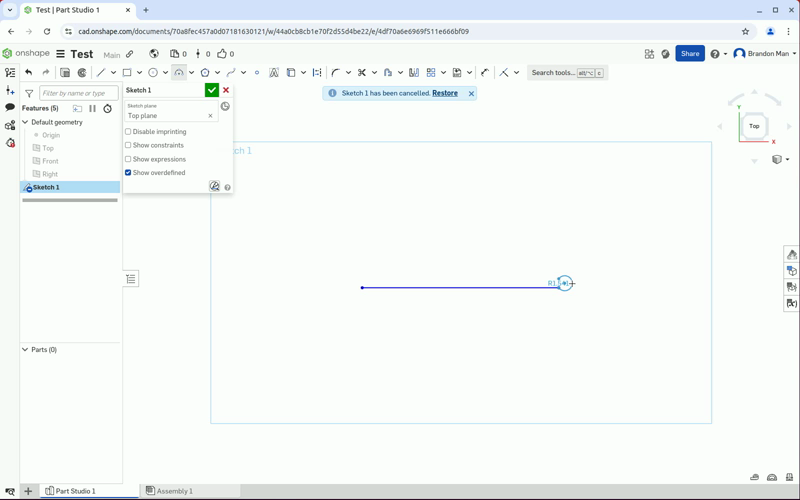
key_up(shift)
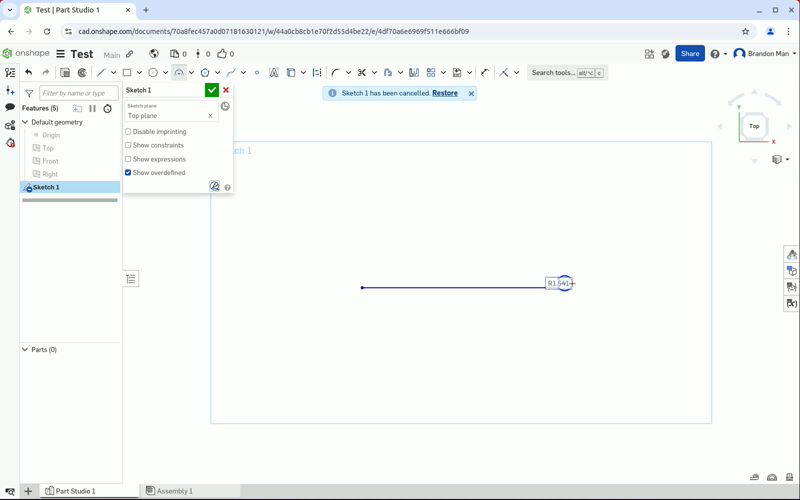
key(esc)
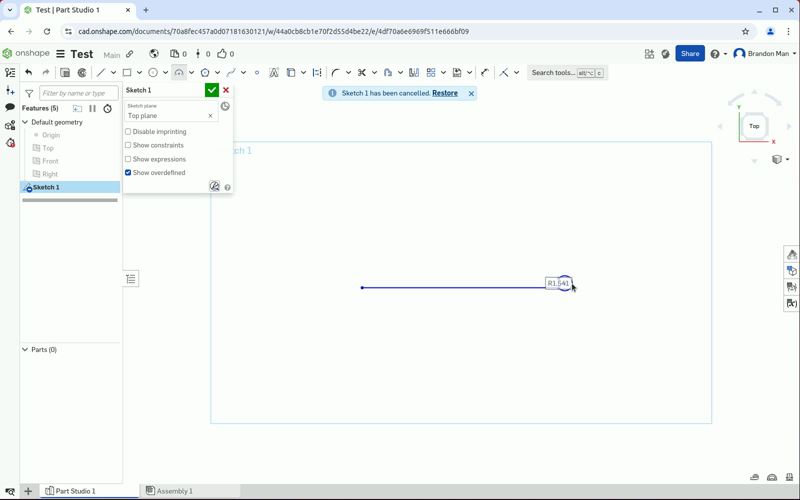
key(l)
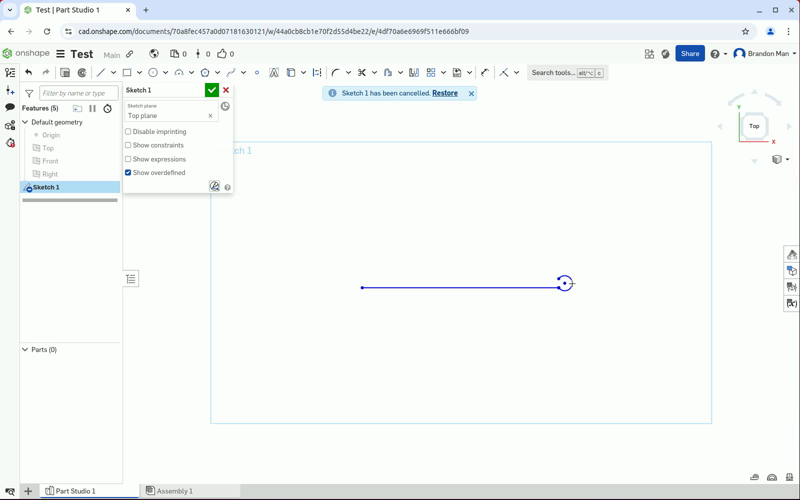
mouse_move(558, 278)
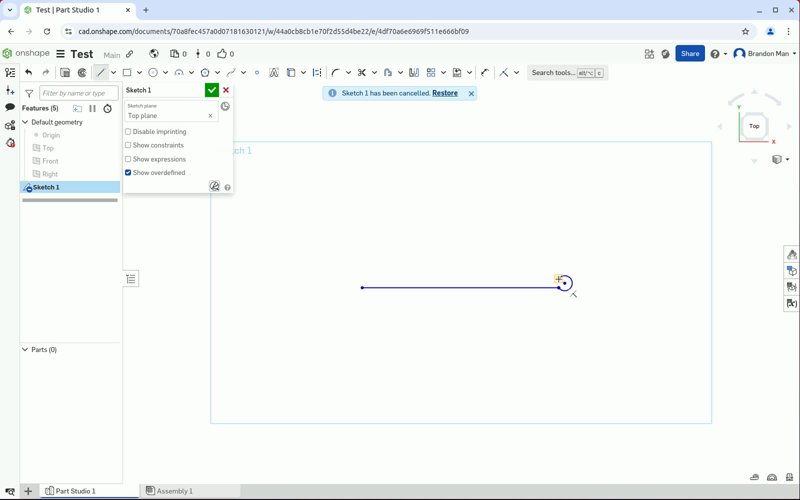
click(558, 278)
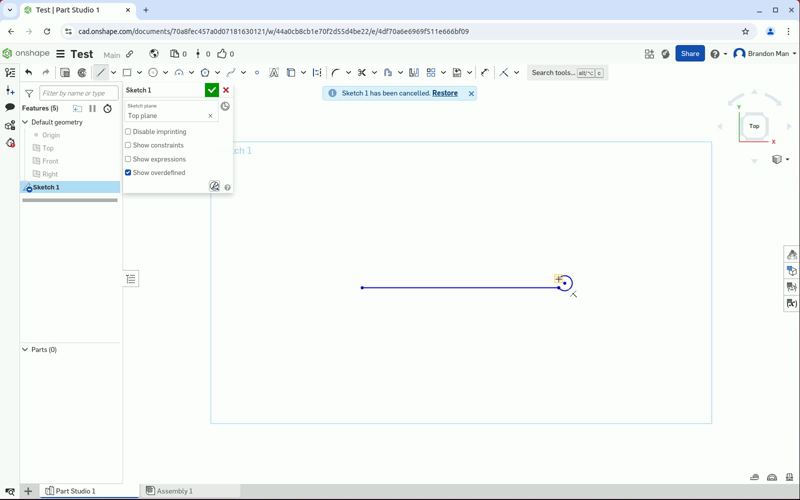
key_down(shift)
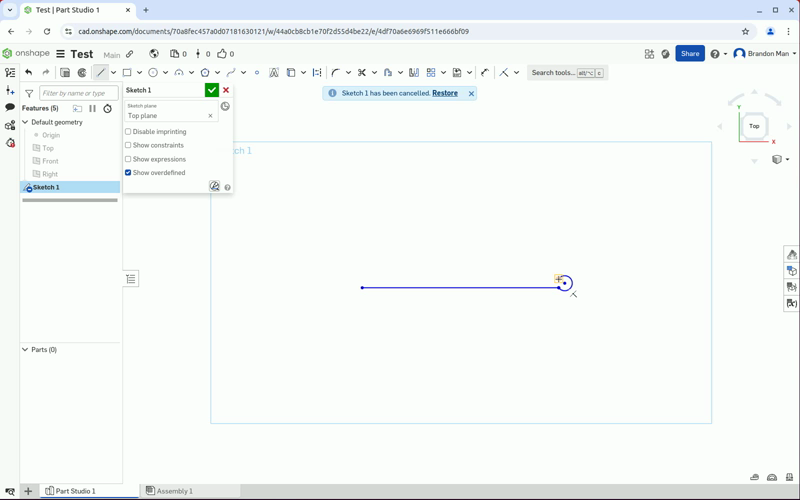
mouse_move(362, 278)
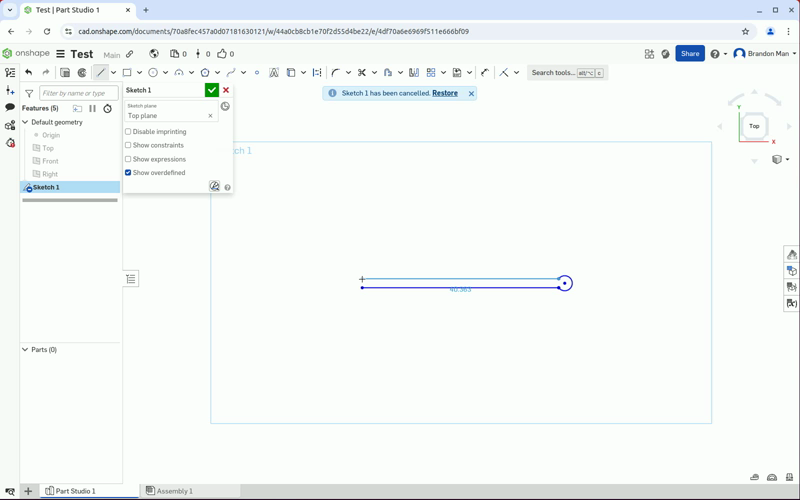
click(362, 278)
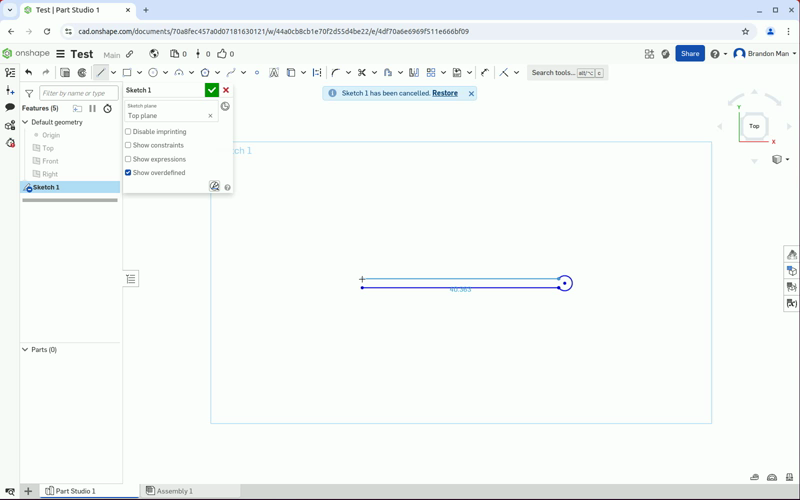
key_up(shift)
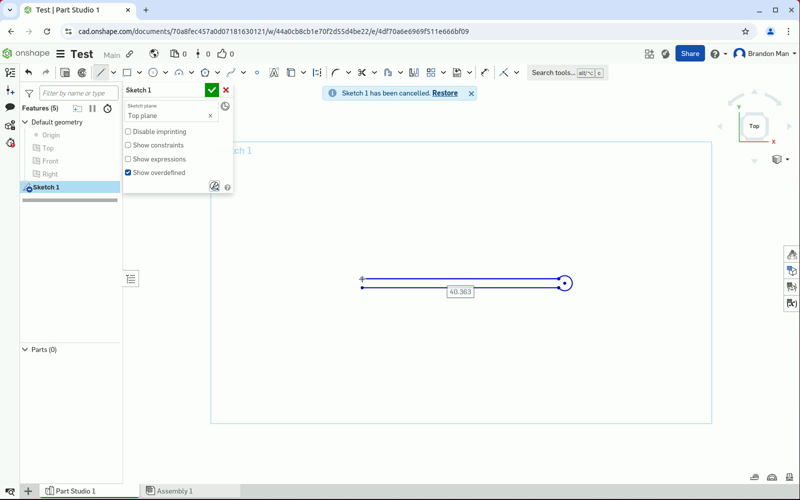
key(esc)
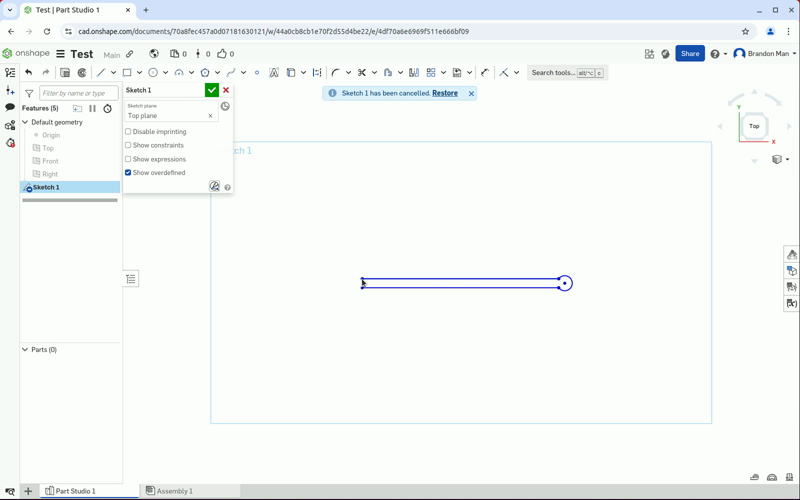
key(a)
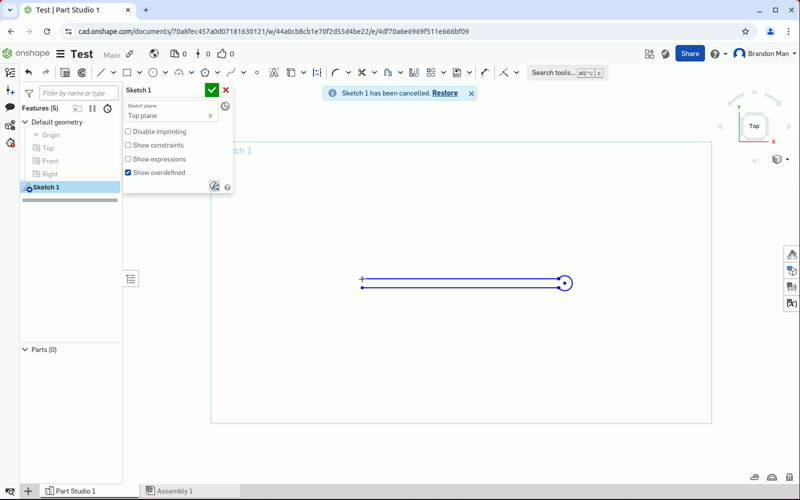
mouse_move(362, 278)
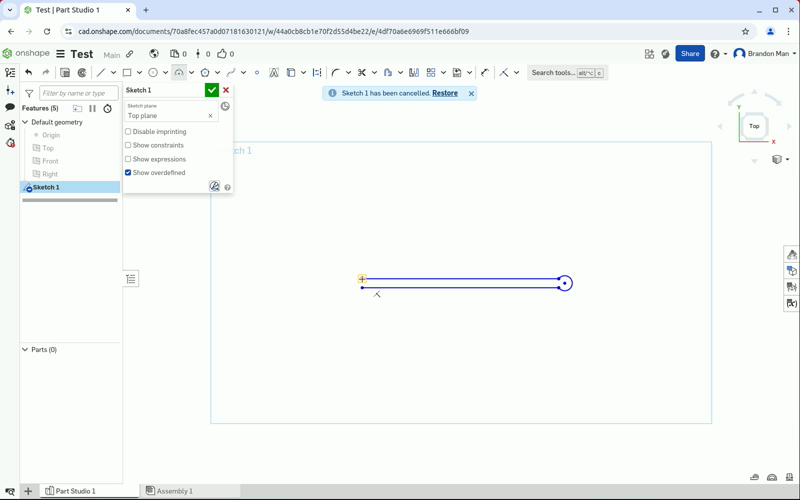
click(362, 278)
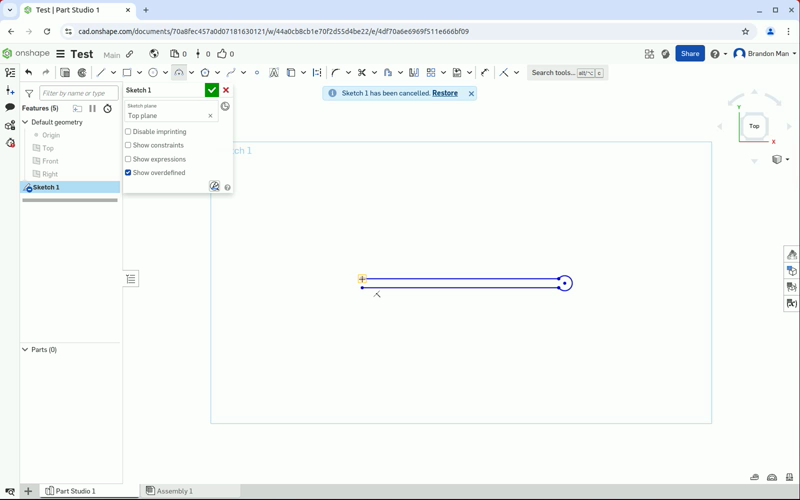
mouse_move(362, 287)
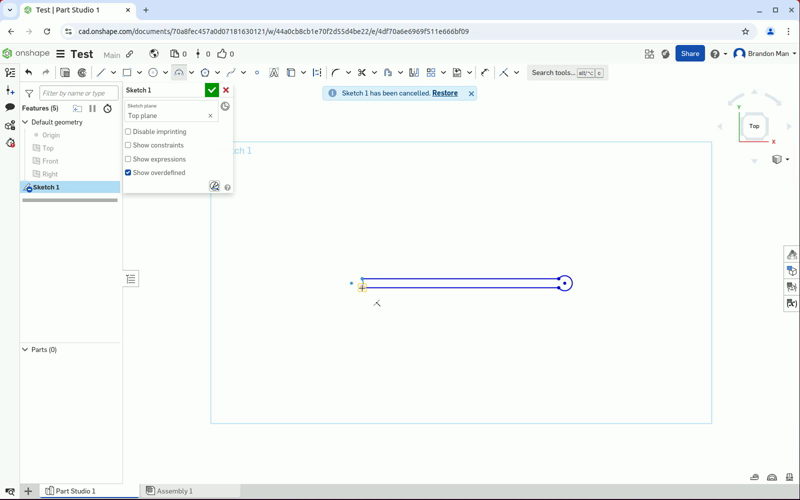
click(362, 287)
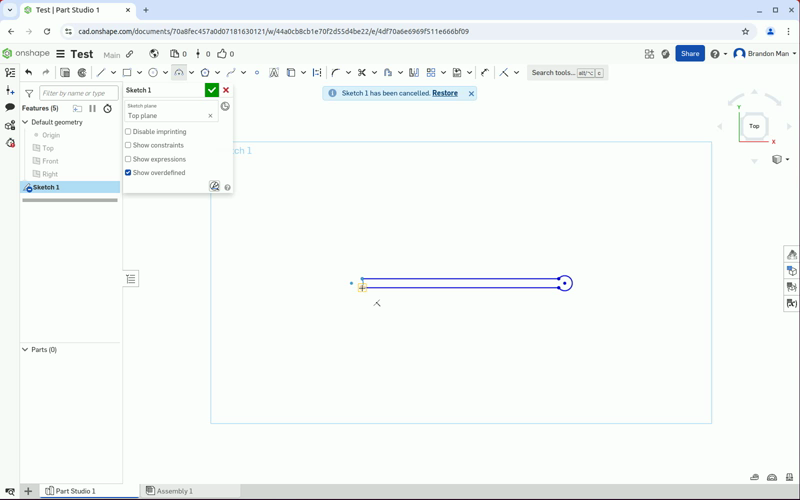
key_down(shift)
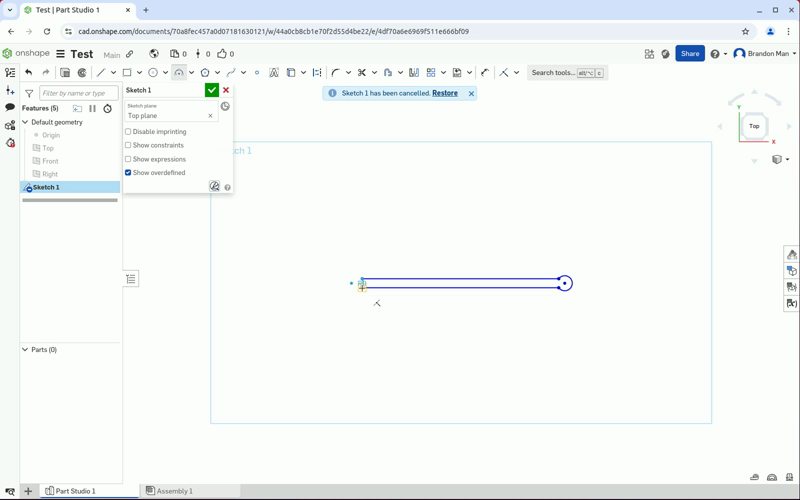
mouse_move(348, 283)
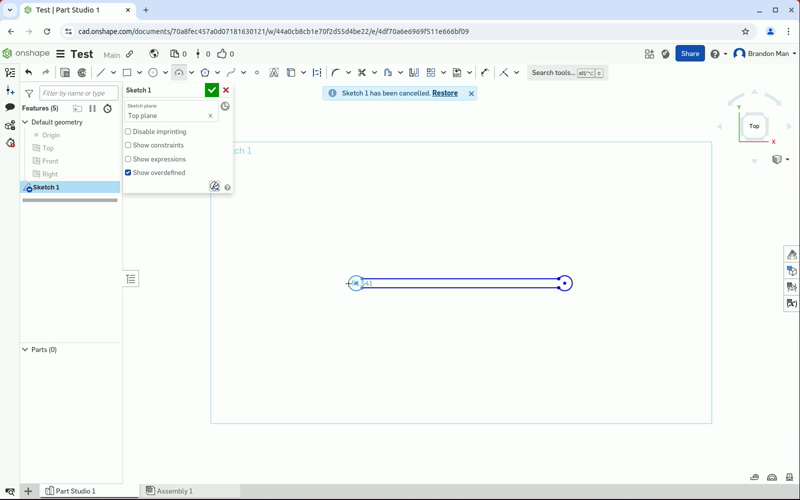
click(348, 283)
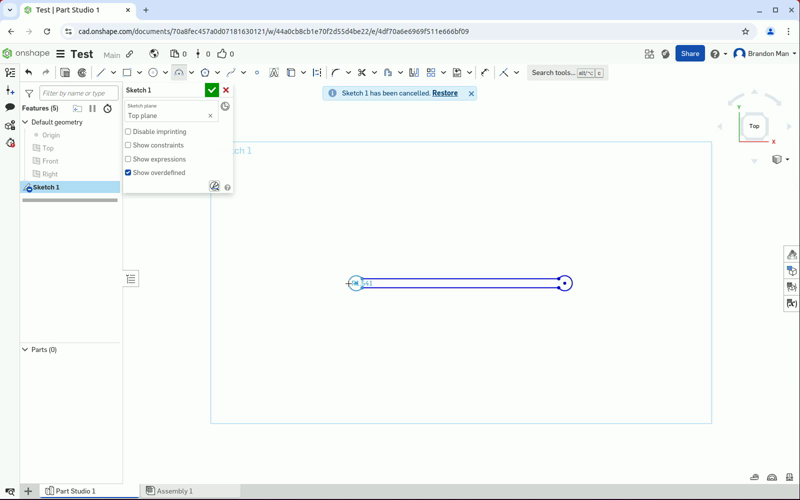
key_up(shift)
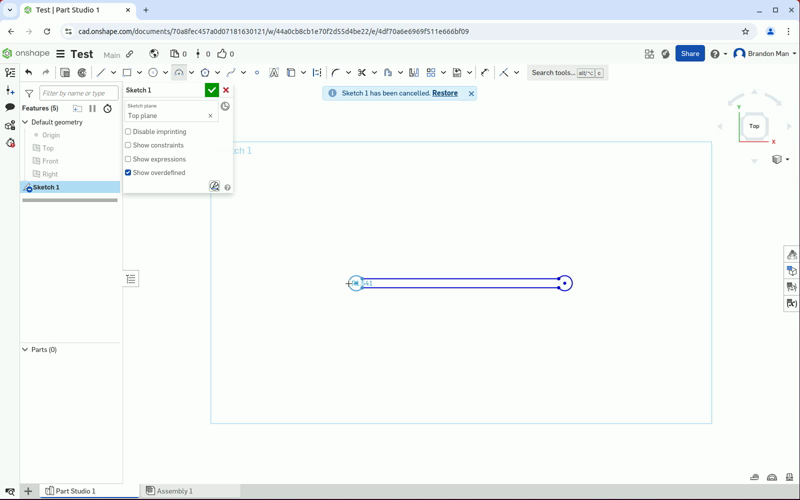
key(esc)
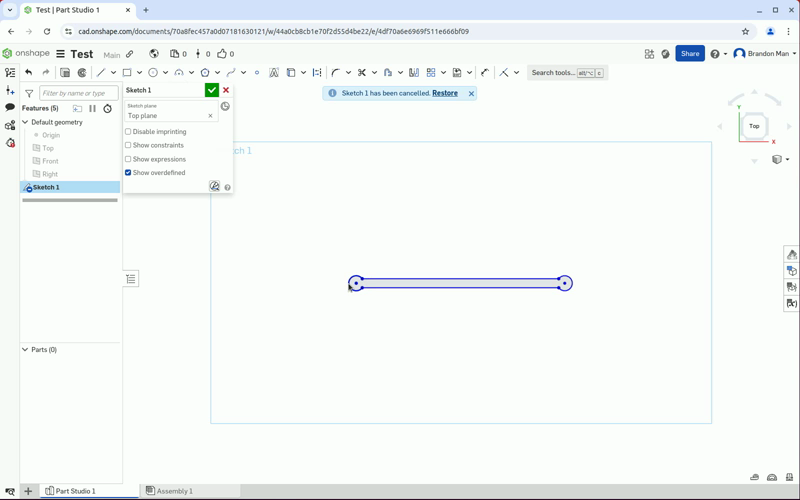
mouse_move(529, 281)
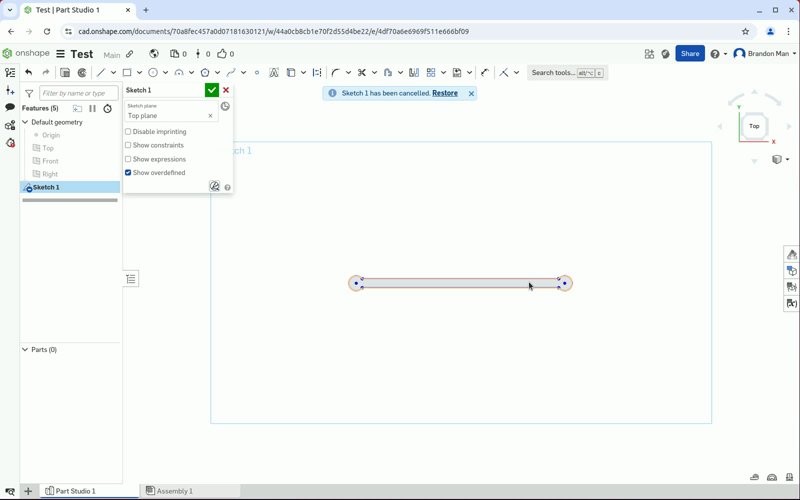
click(529, 281)
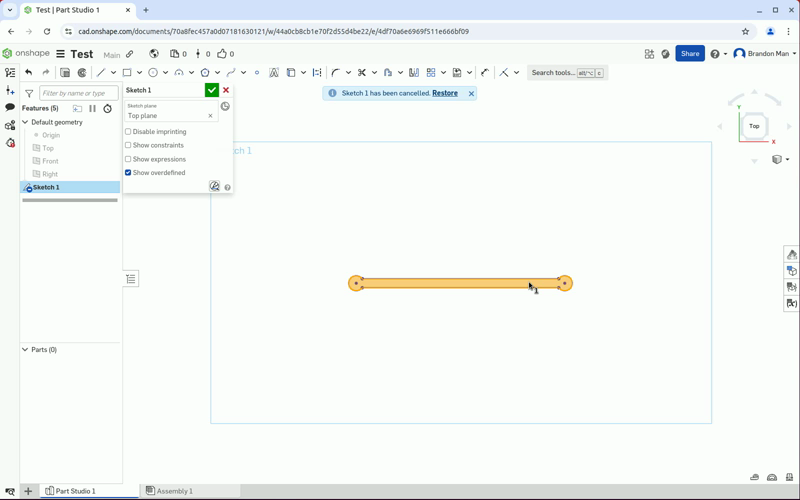
mouse_move(73, 352)
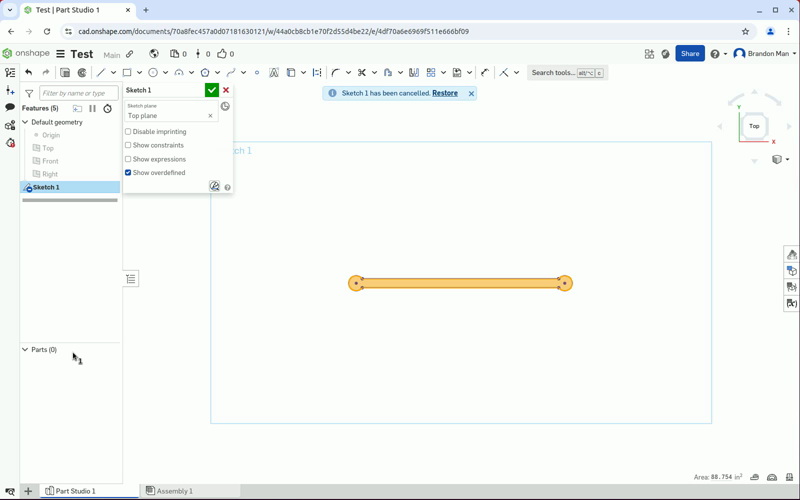
key(shift+y)
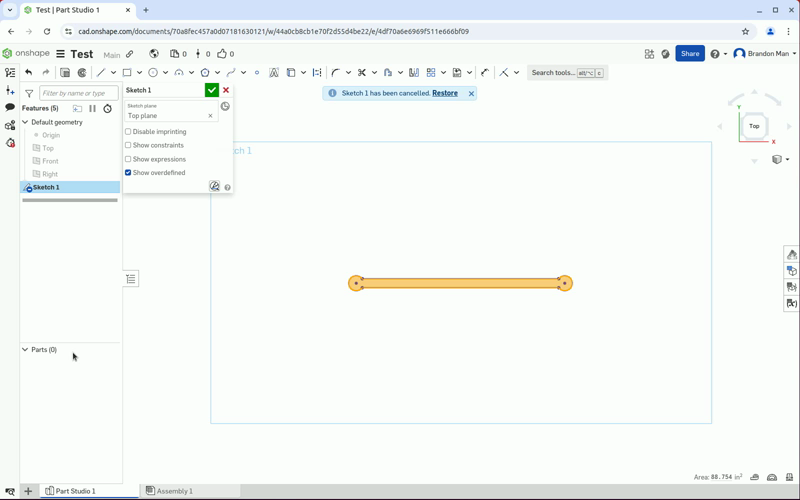
key(shift+e)
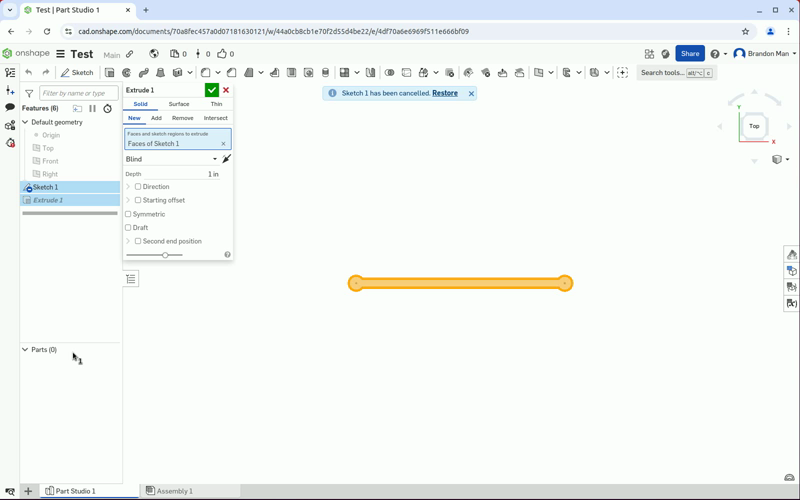
mouse_move(143, 106)
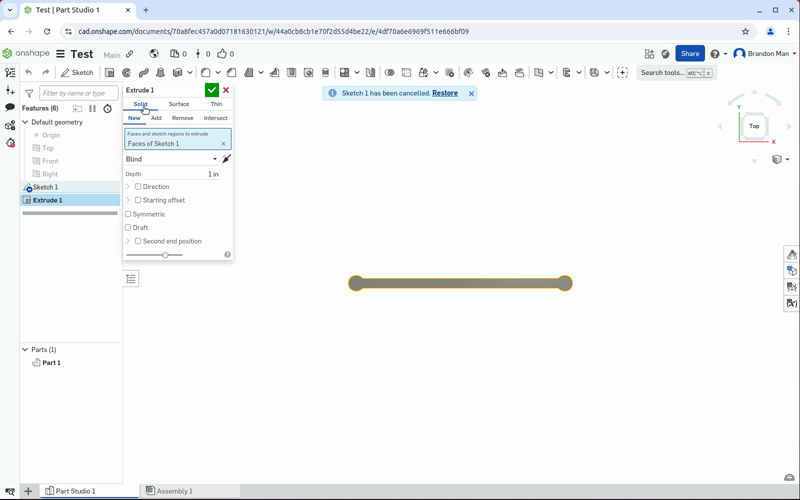
click(143, 106)
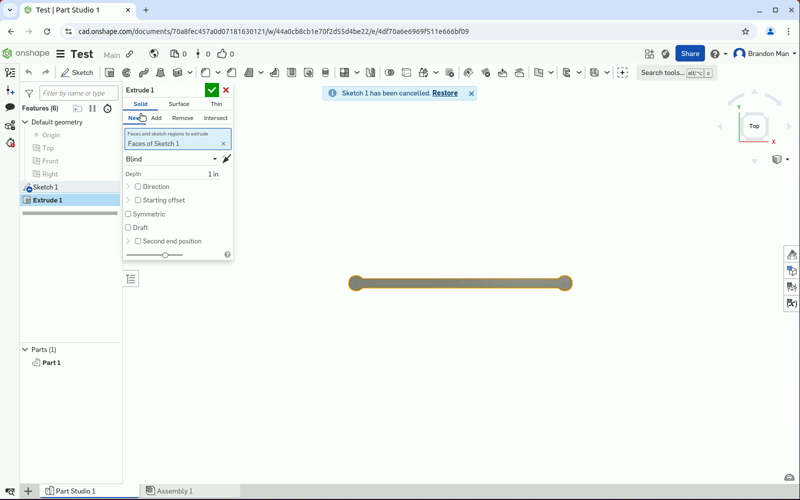
mouse_move(137, 120)
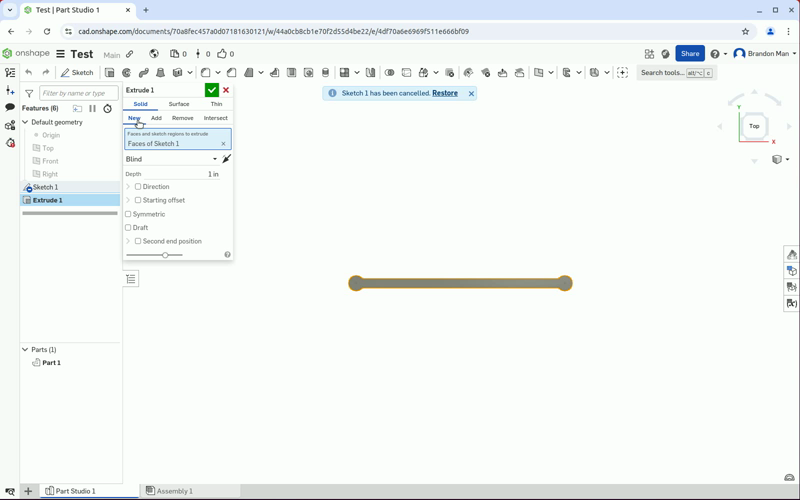
click(137, 120)
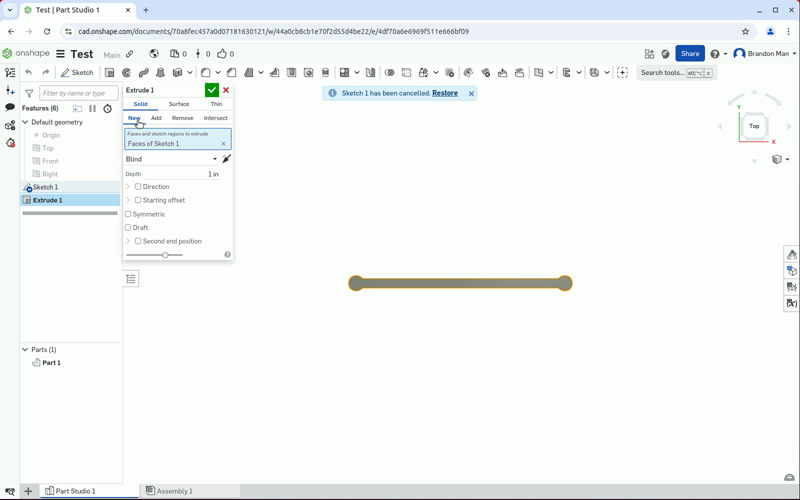
key(tab, 4)
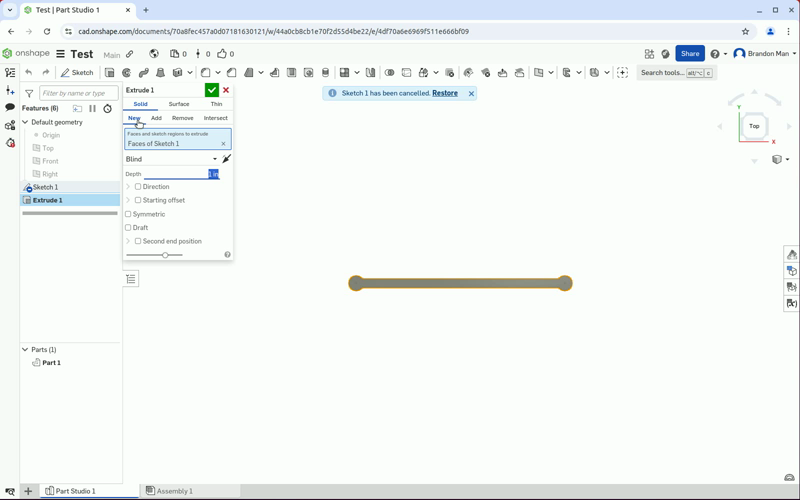
text(0.963)
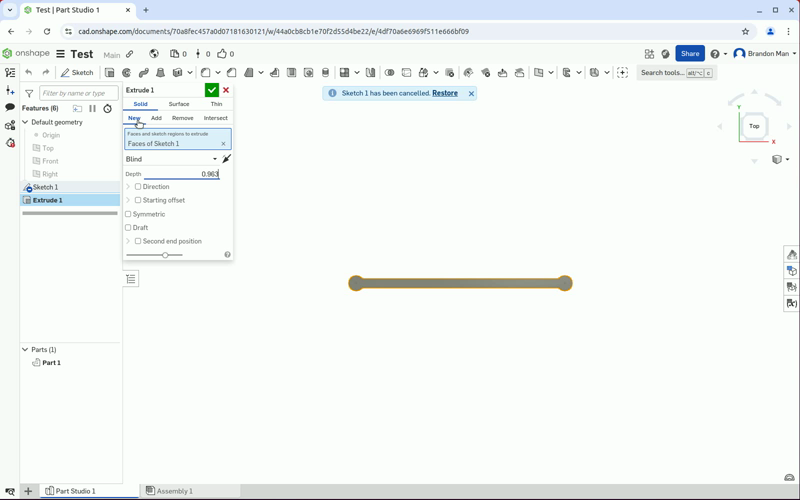
key(enter)
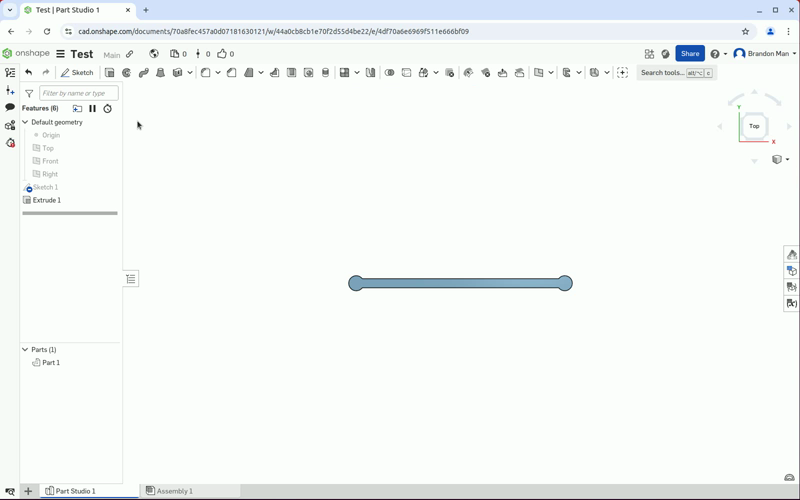
key(shift+h)
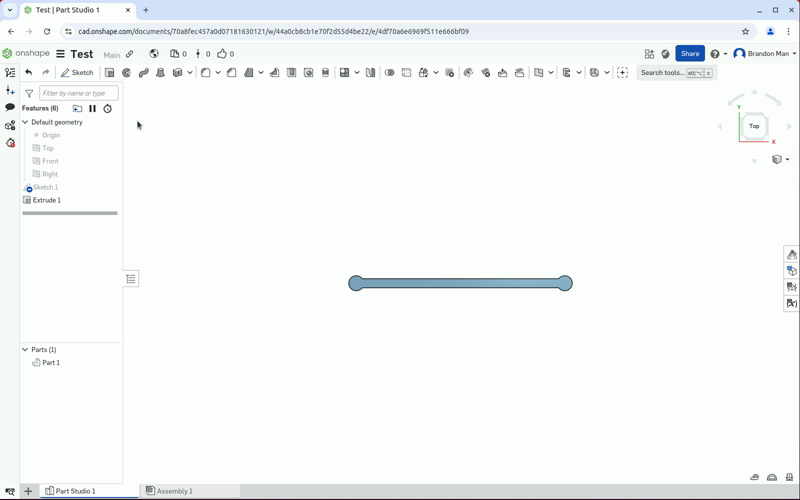
key(shift+h)
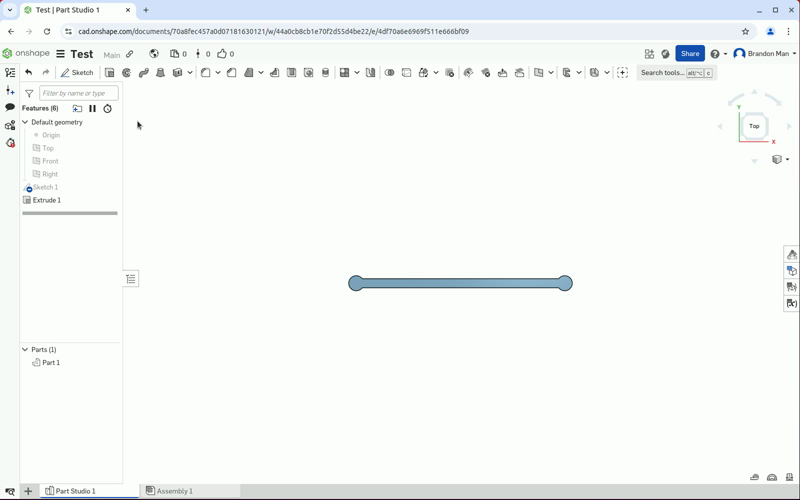
mouse_move(73, 189)
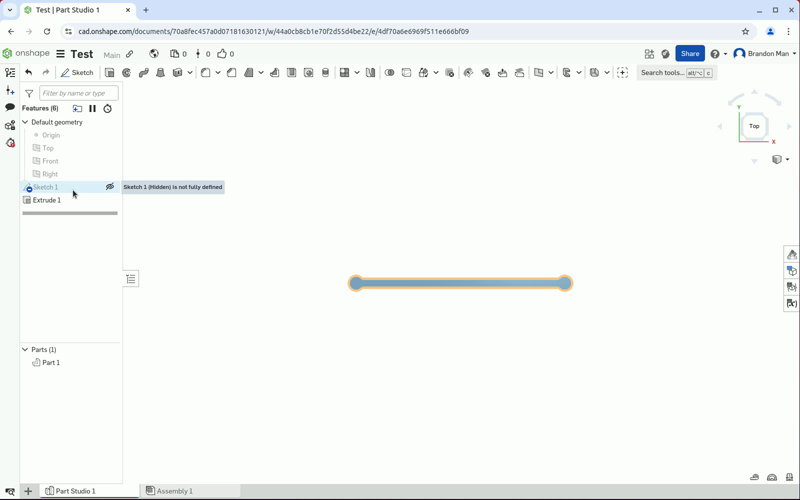
click(73, 189)
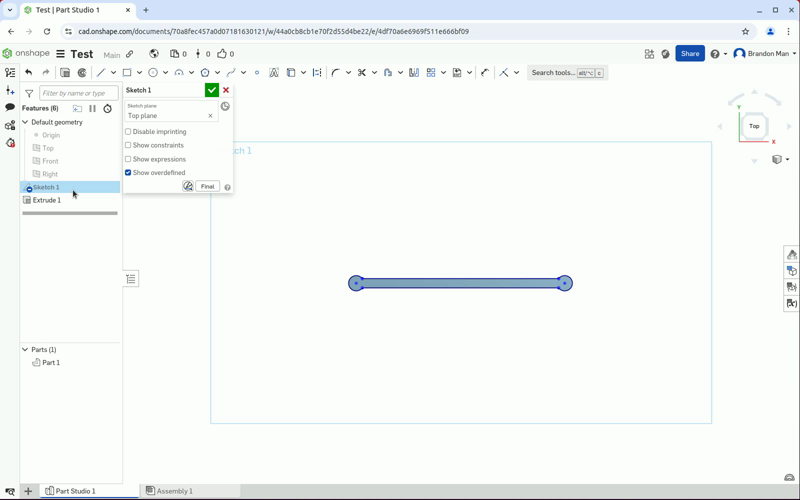
mouse_move(229, 92)
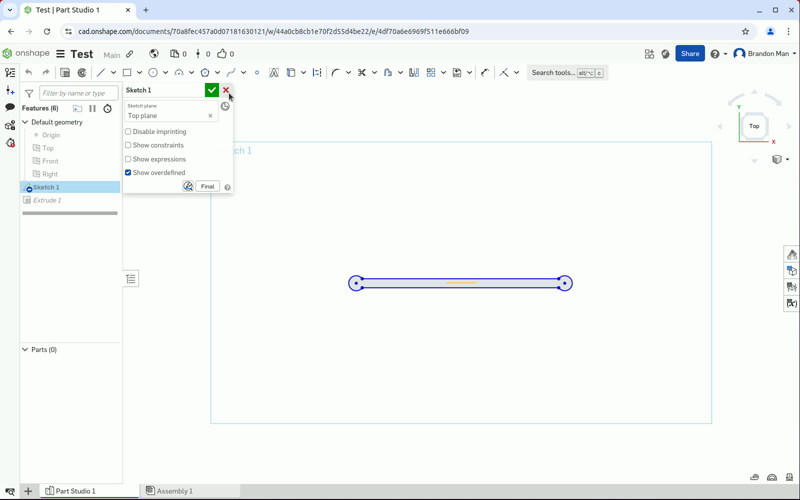
click(229, 92)
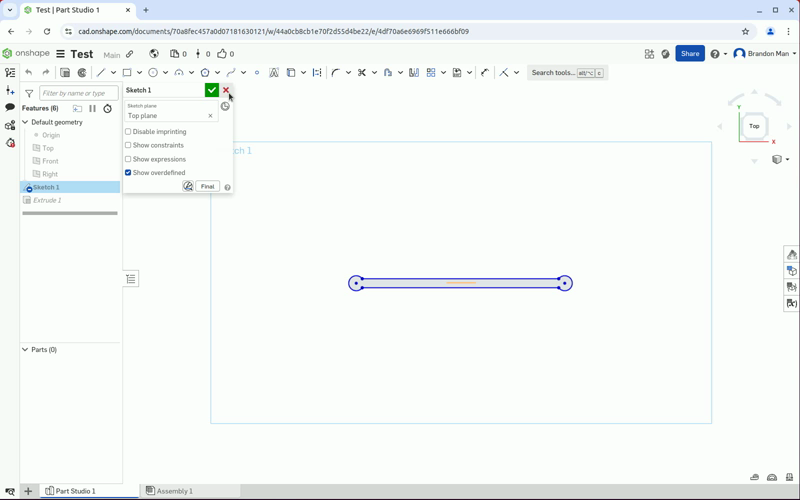
key(shift+s)
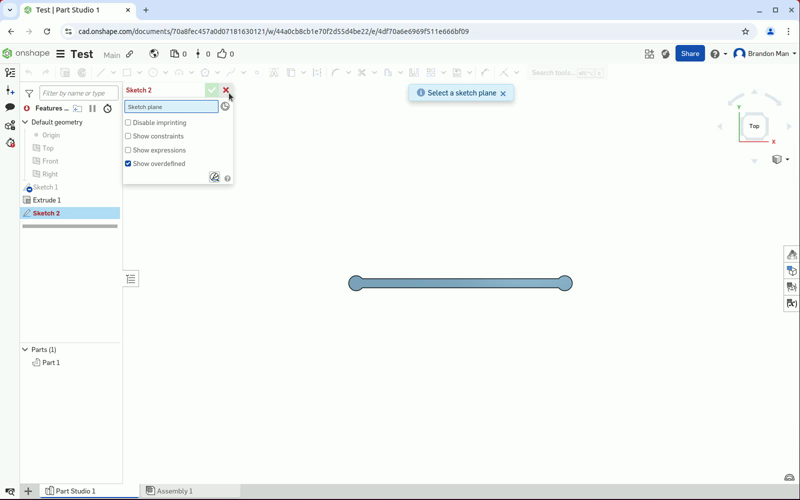
mouse_move(73, 150)
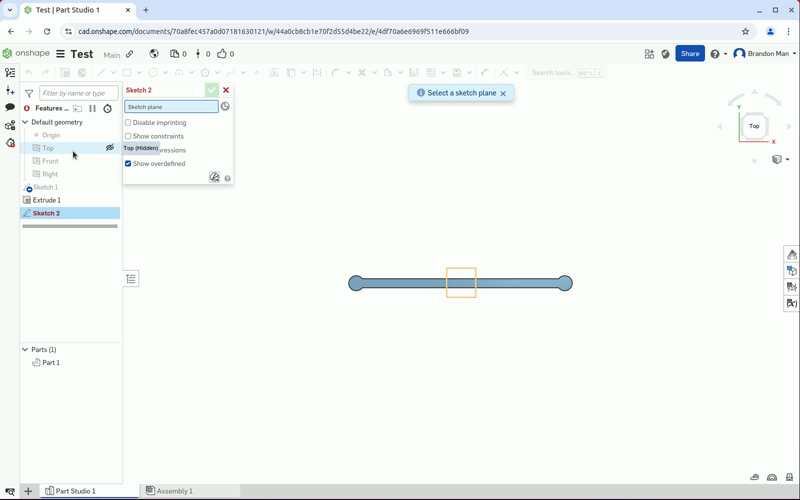
click(73, 150)
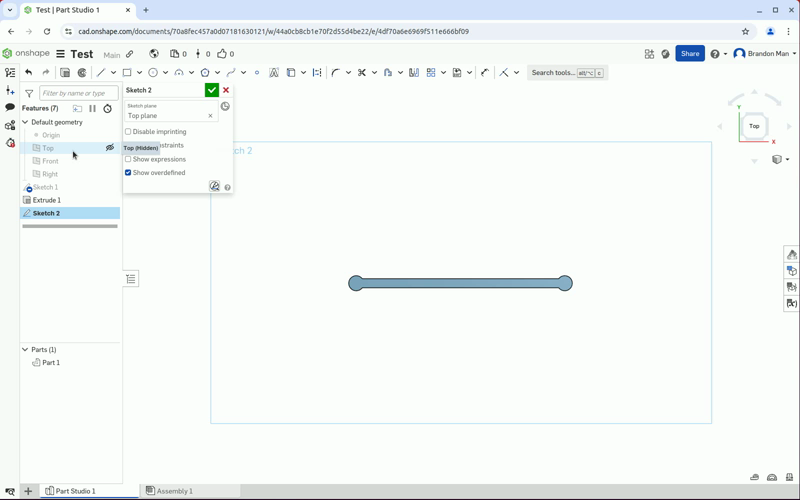
mouse_move(73, 352)
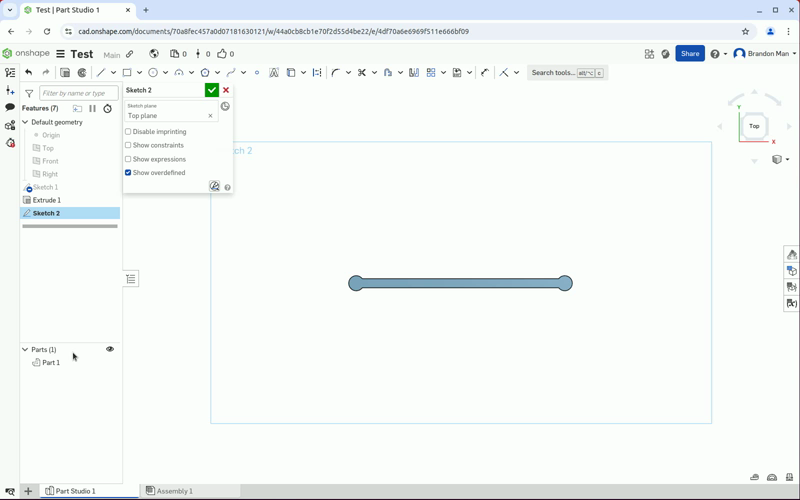
key(y)
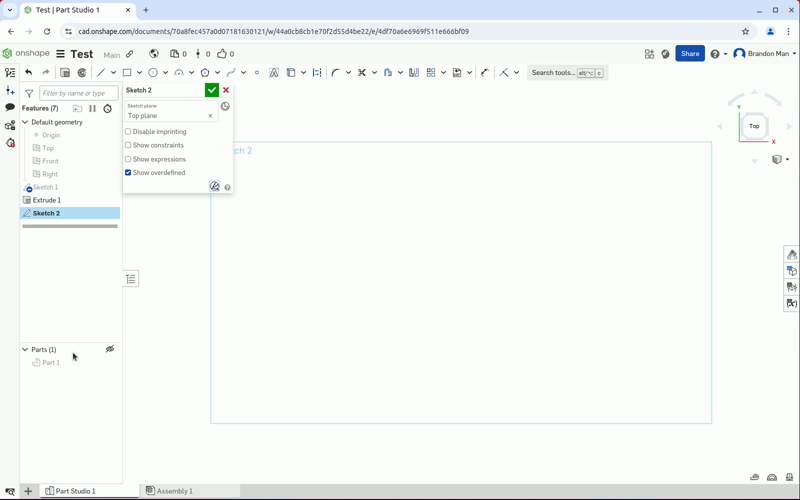
key(c)
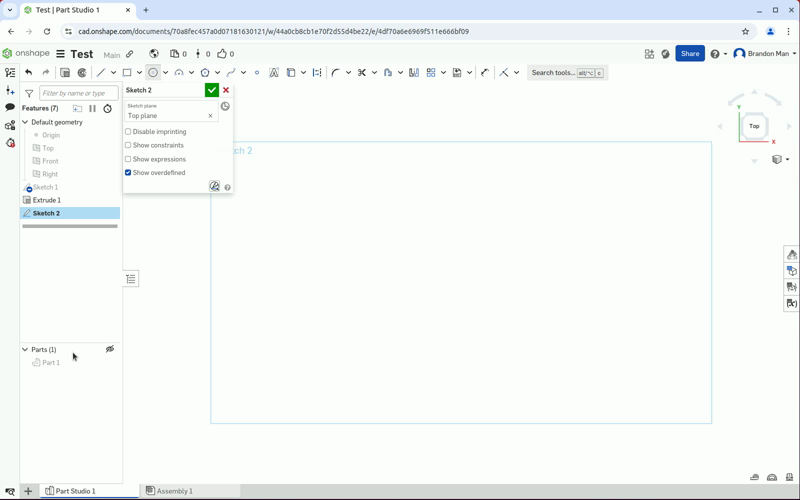
key_down(shift)
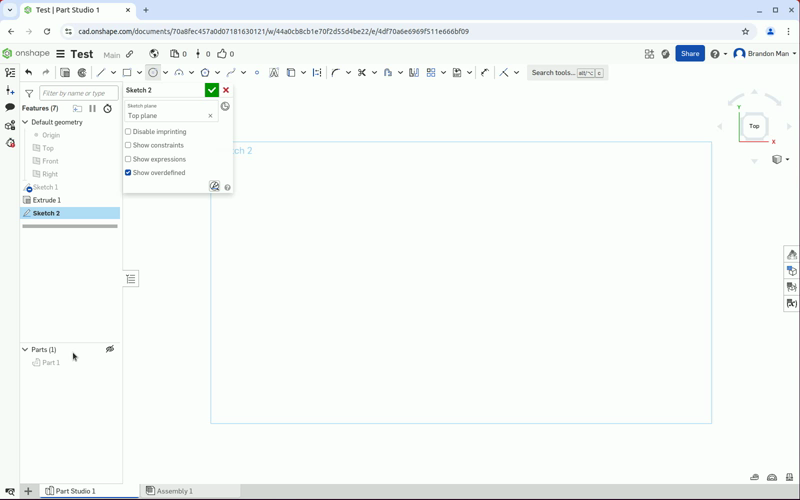
mouse_move(566, 282)
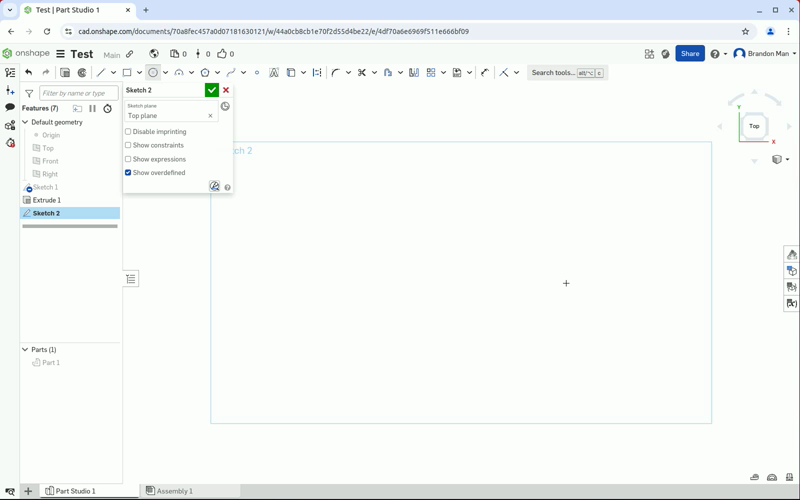
click(566, 282)
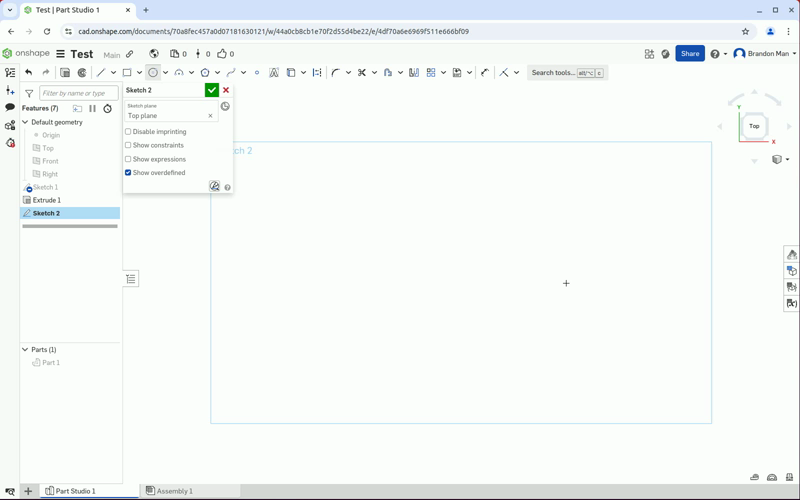
key_up(shift)
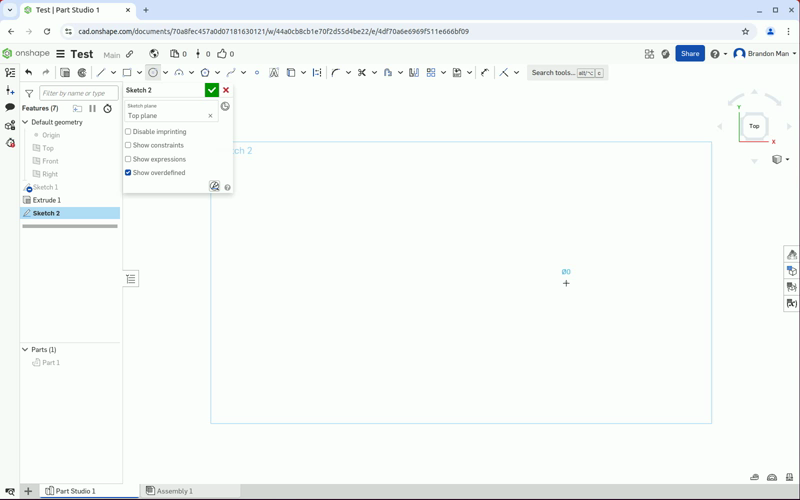
mouse_move(569, 282)
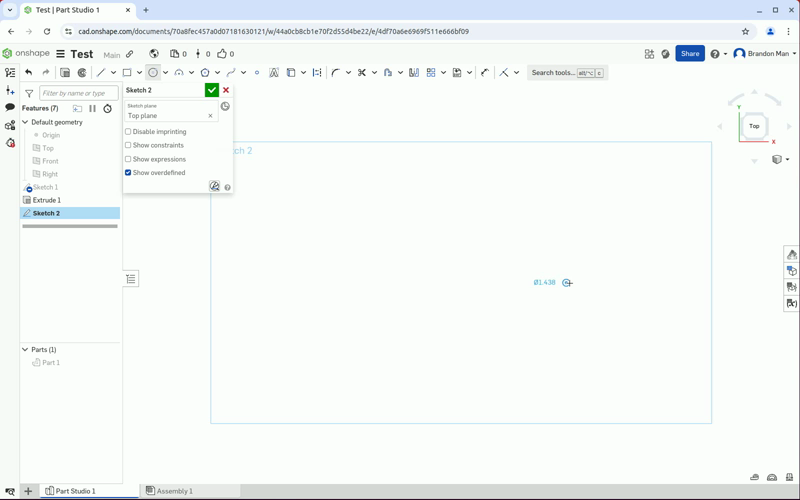
click(569, 282)
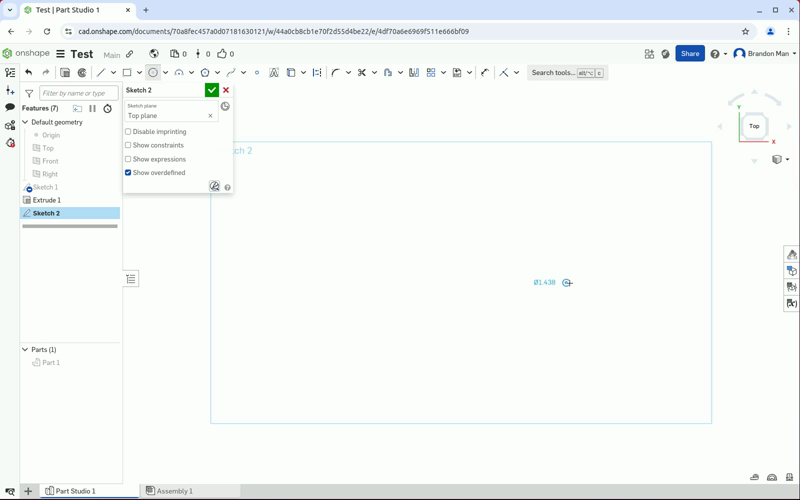
key(esc)
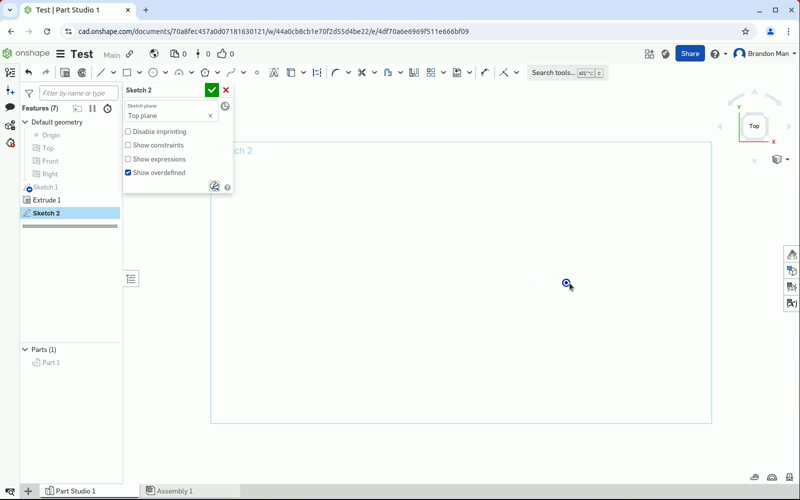
mouse_move(567, 280)
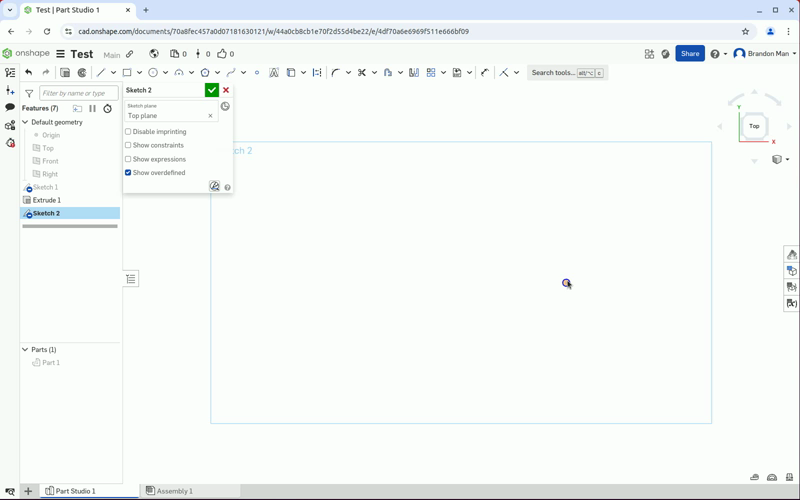
scroll(6)
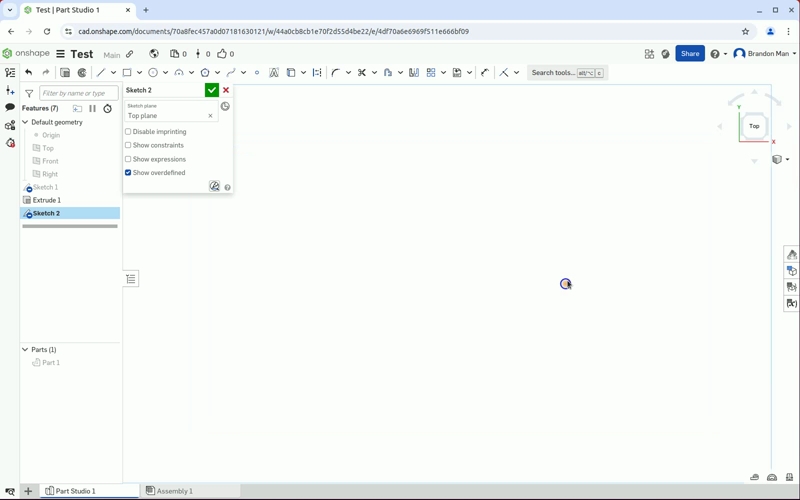
scroll(6)
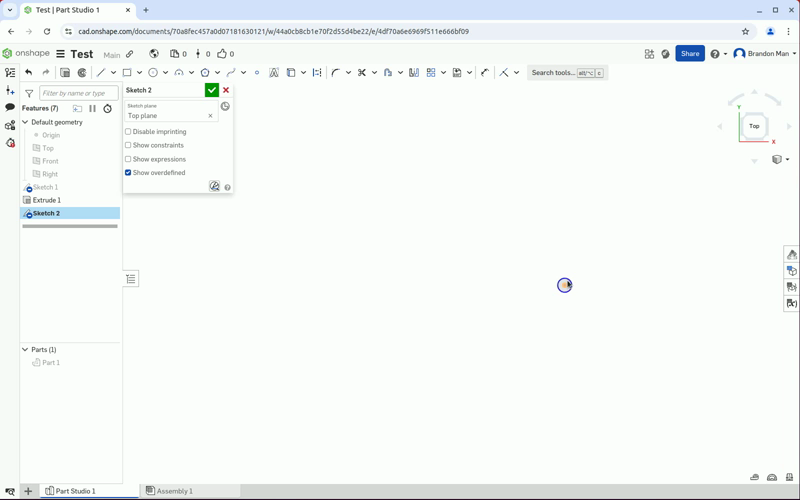
scroll(6)
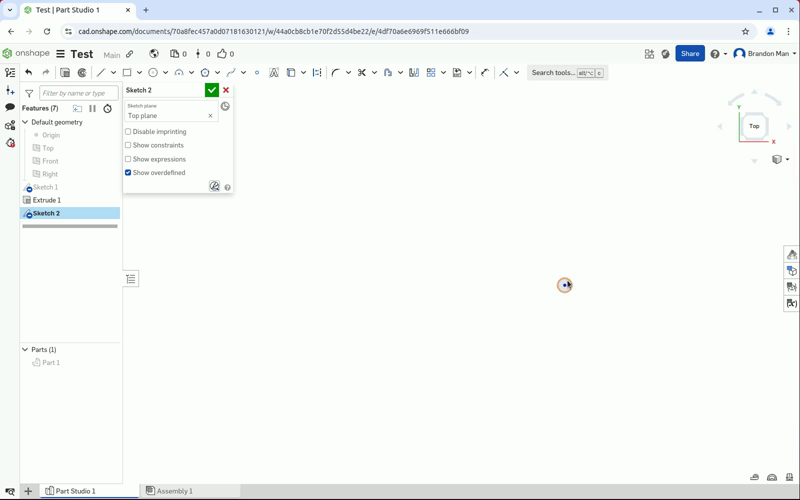
scroll(6)
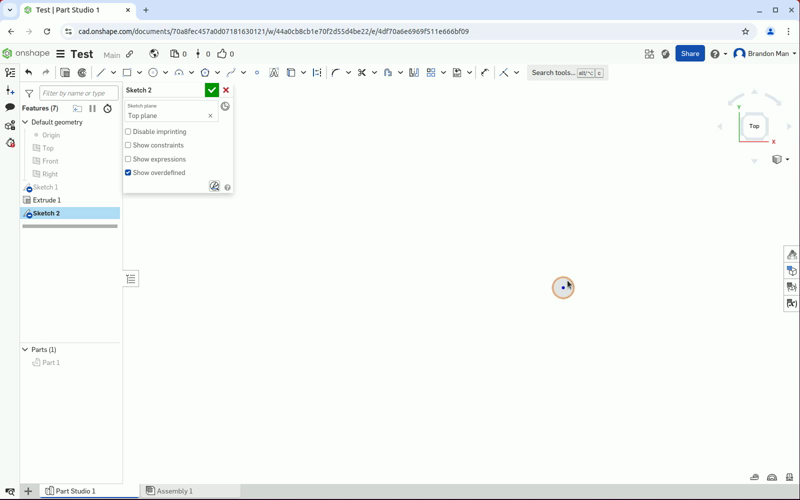
scroll(6)
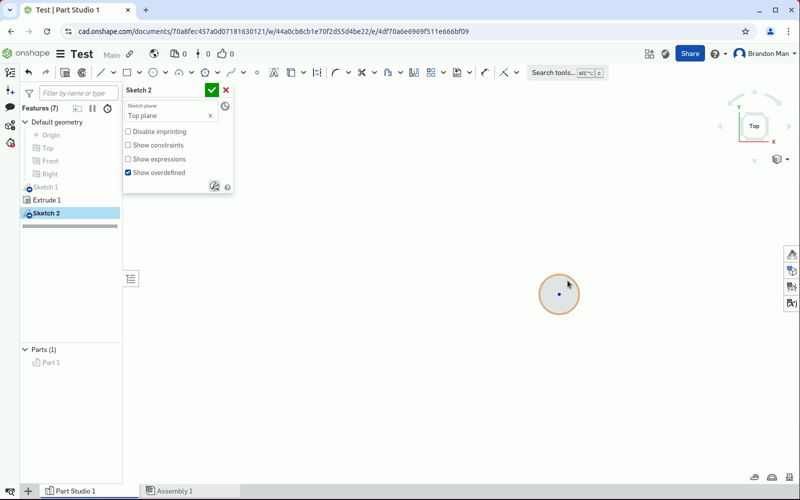
scroll(6)
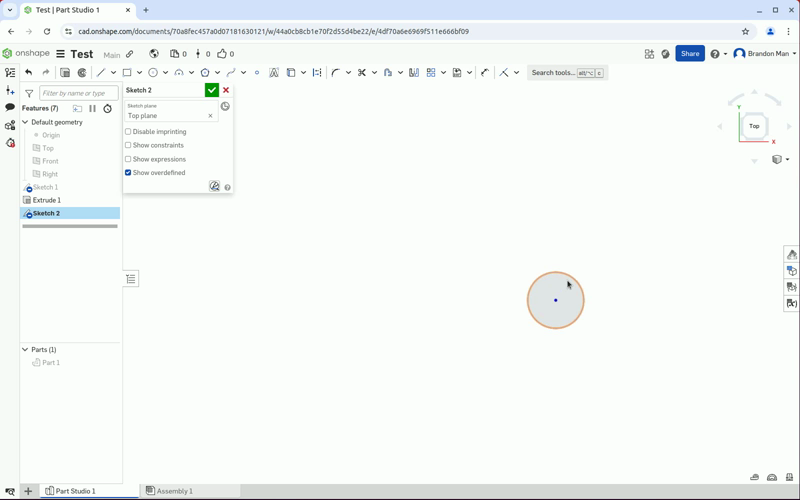
scroll(6)
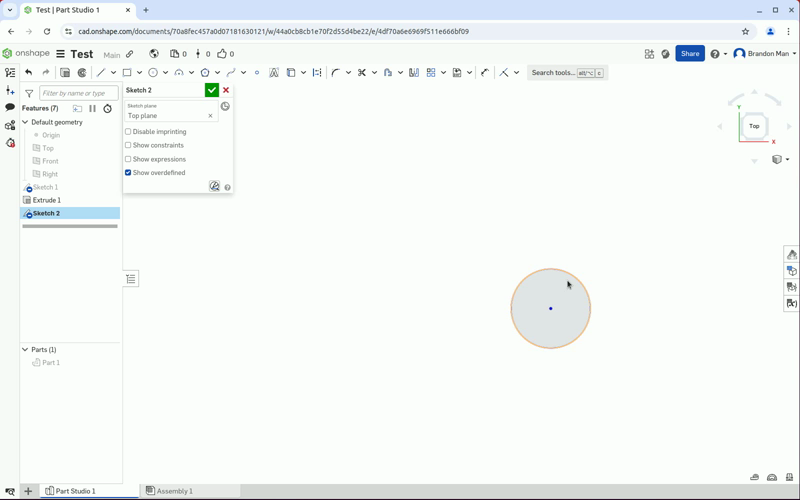
click(567, 280)
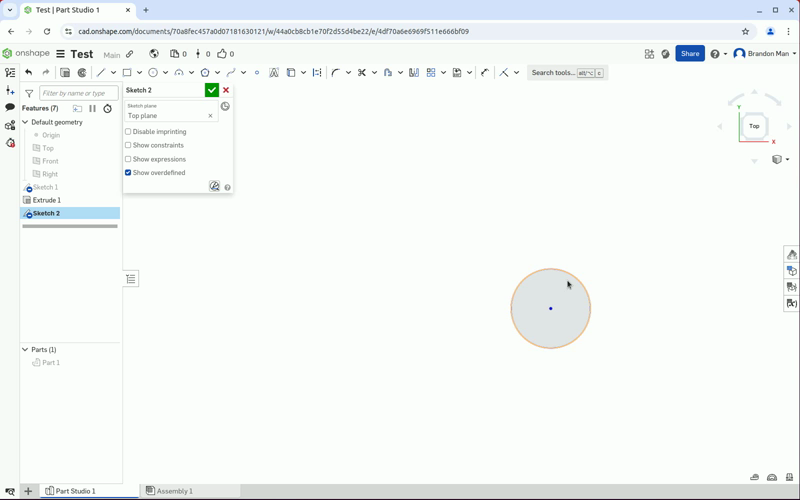
scroll(-6)
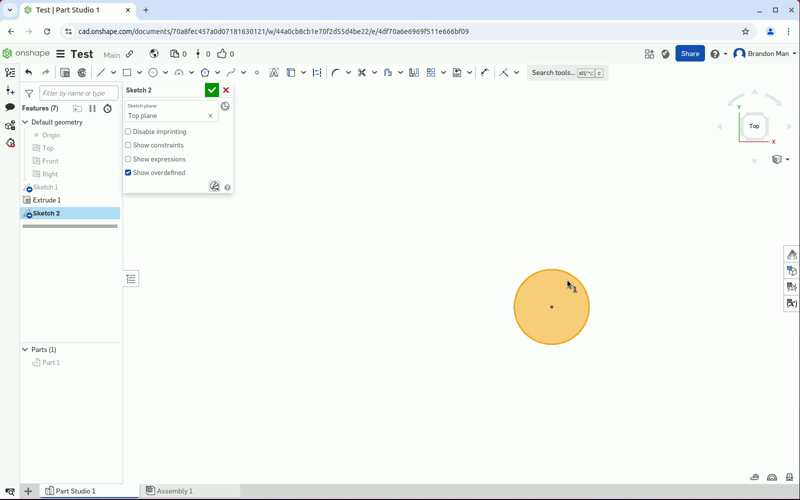
scroll(-6)
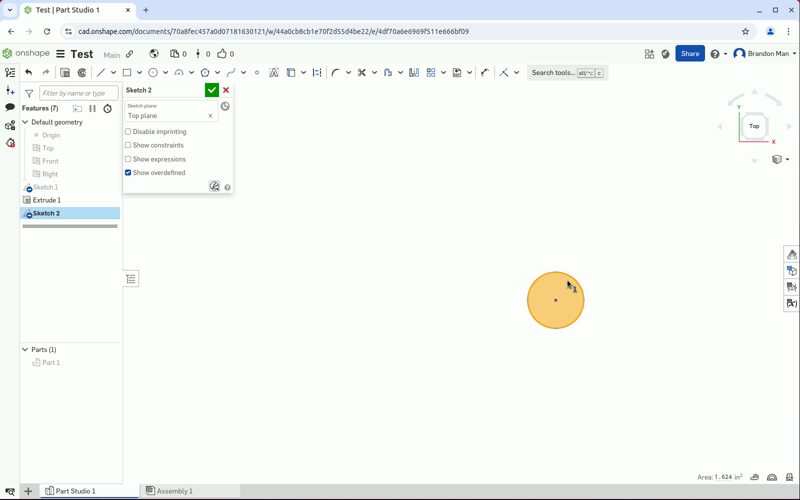
scroll(-6)
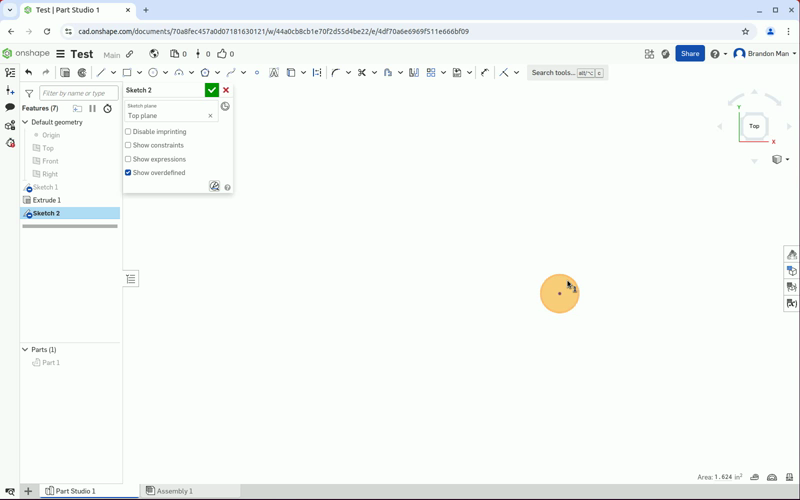
scroll(-6)
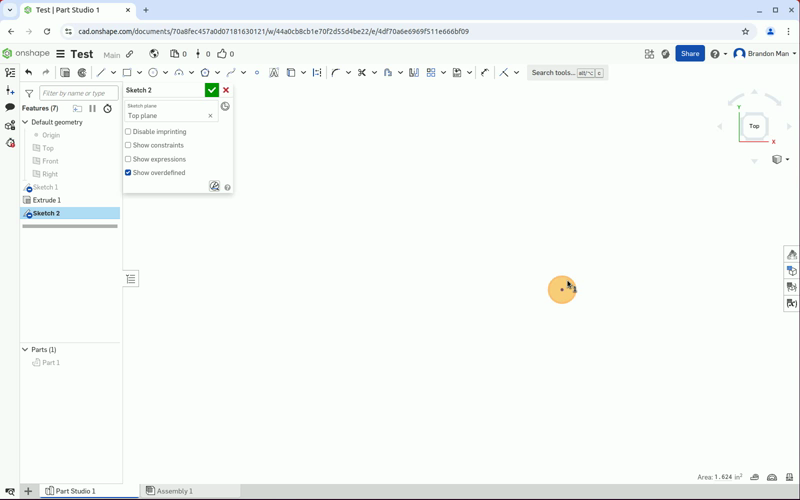
scroll(-6)
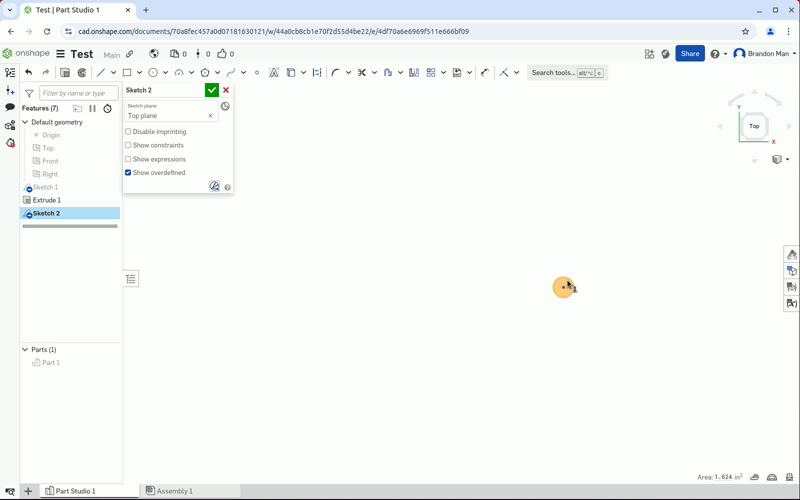
scroll(-6)
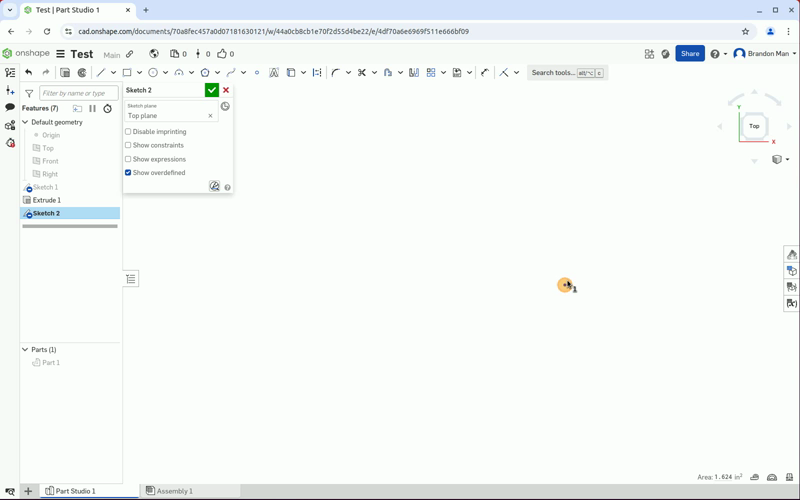
scroll(-6)
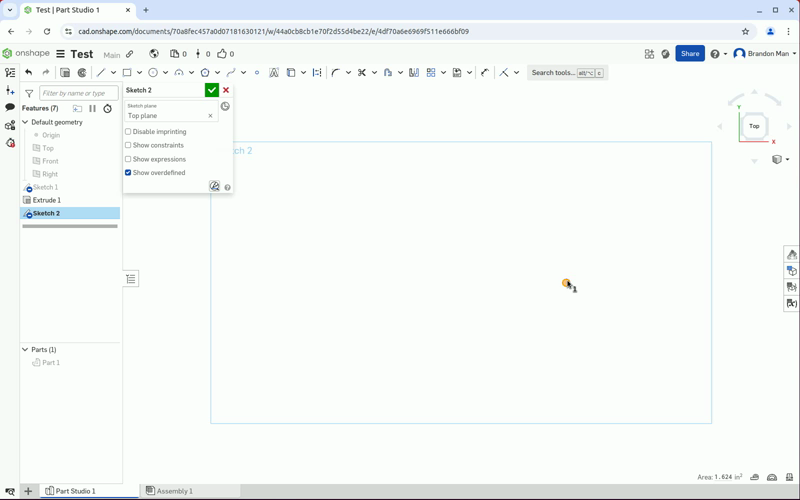
mouse_move(73, 352)
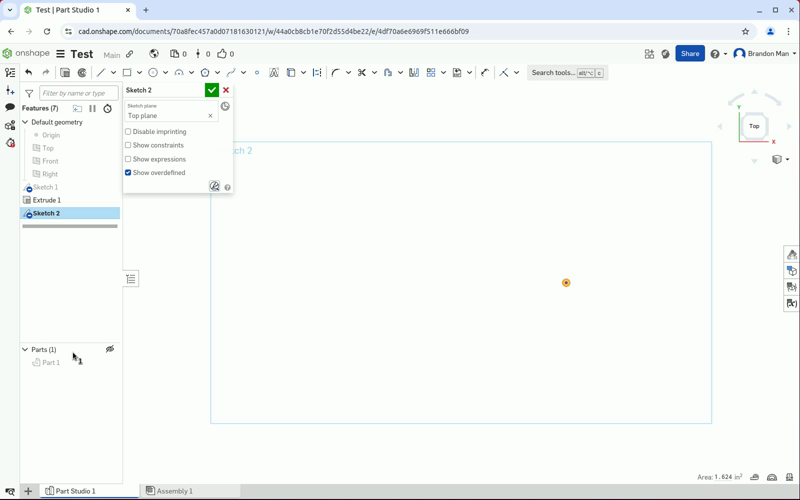
key(shift+y)
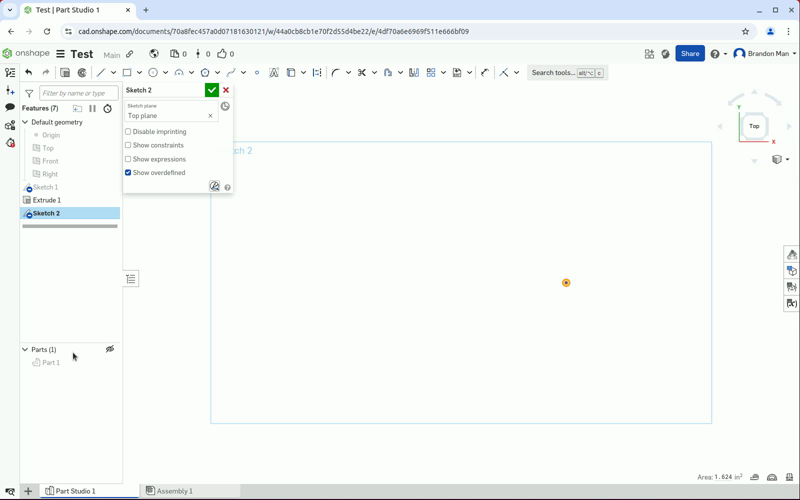
key(shift+e)
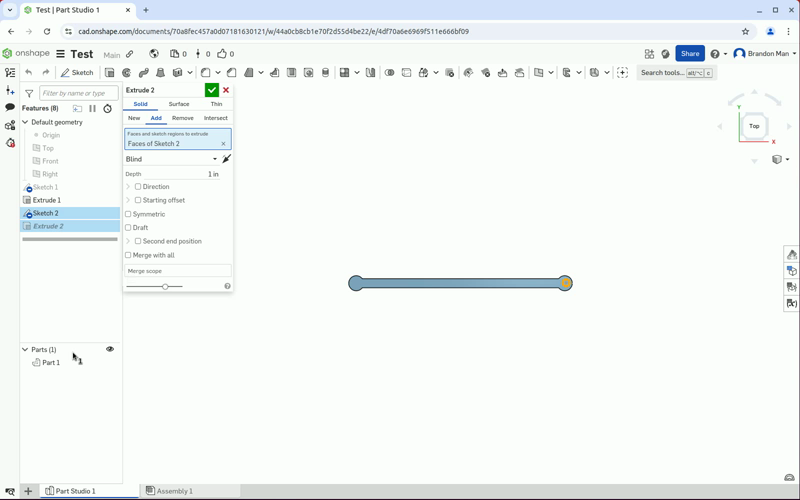
mouse_move(143, 106)
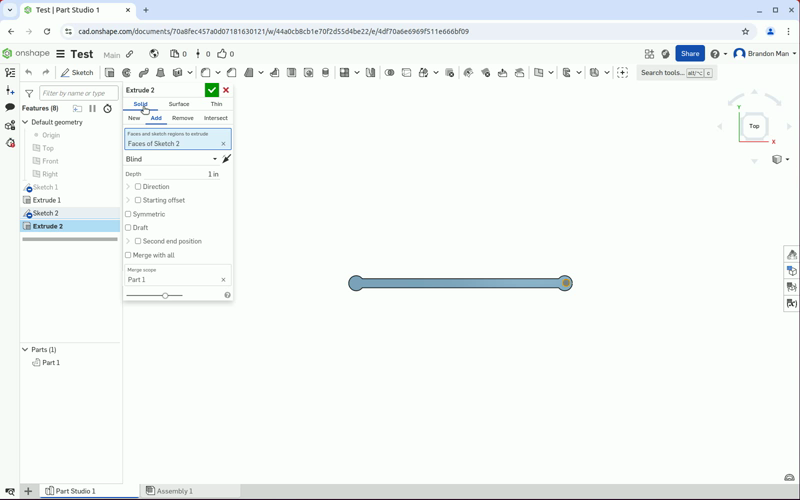
click(143, 106)
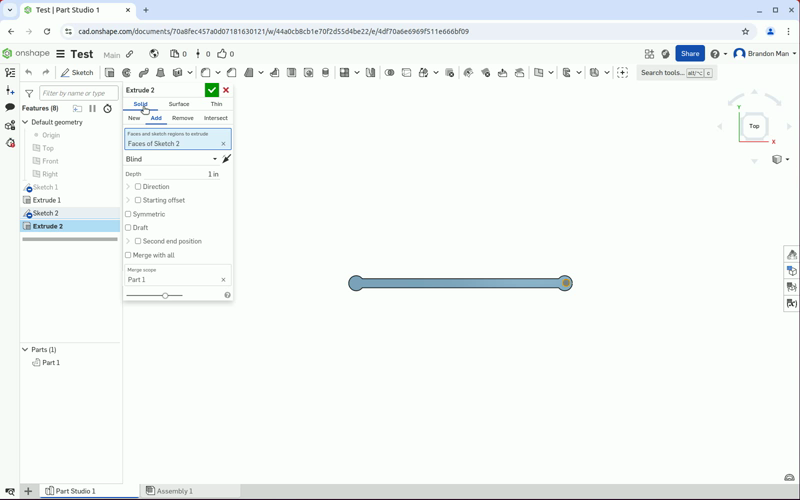
mouse_move(186, 120)
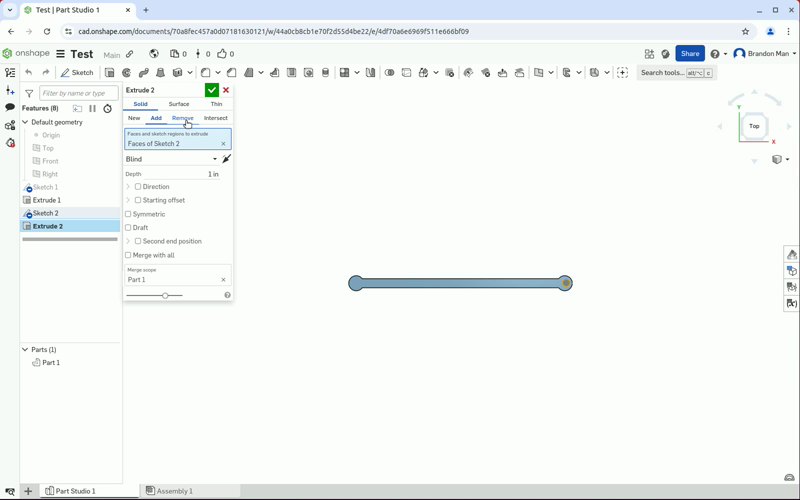
click(186, 120)
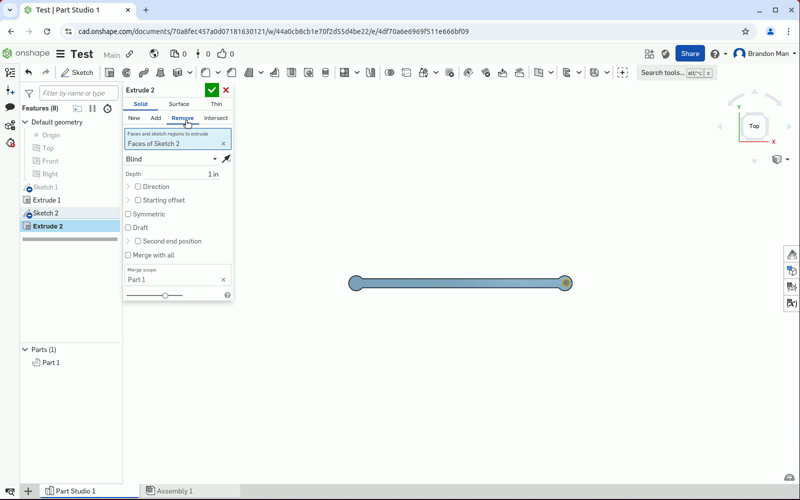
key(tab, 4)
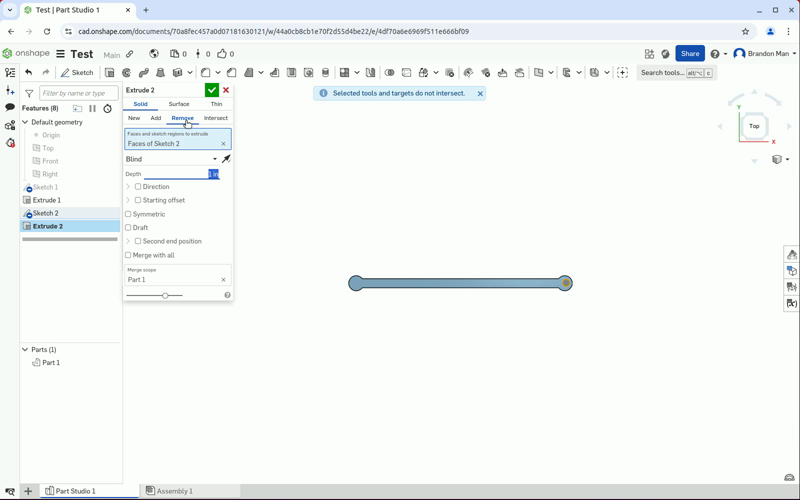
text(-7.943)
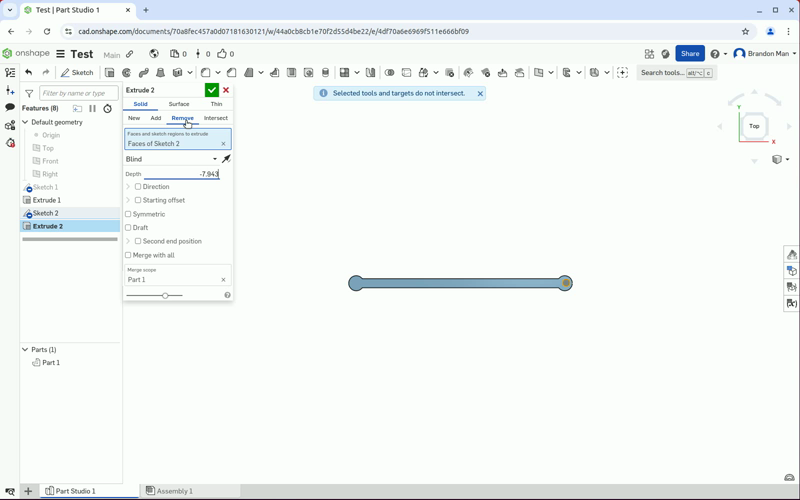
key(tab, 6)
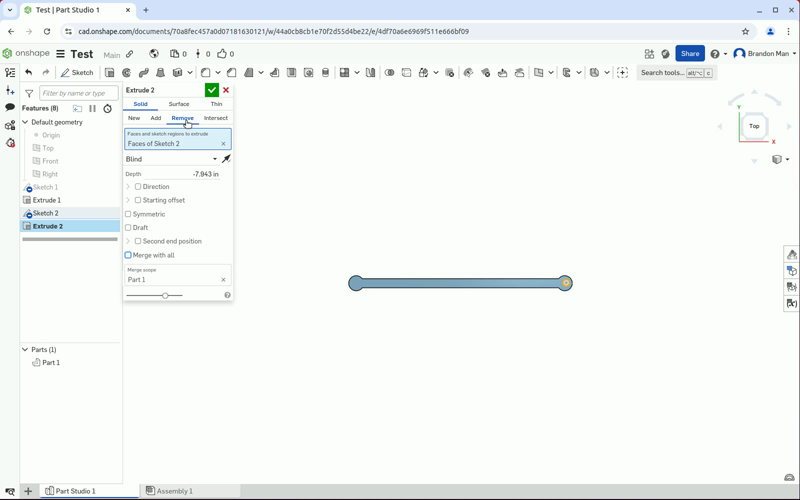
key(space)
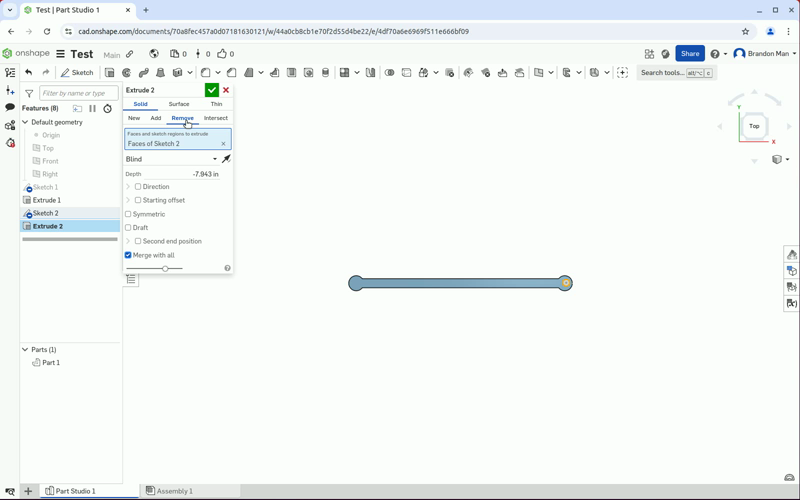
key(enter)
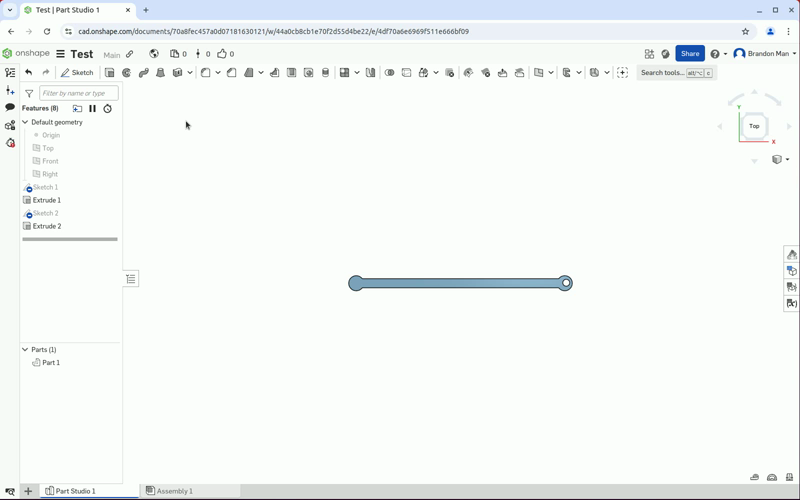
key(shift+h)
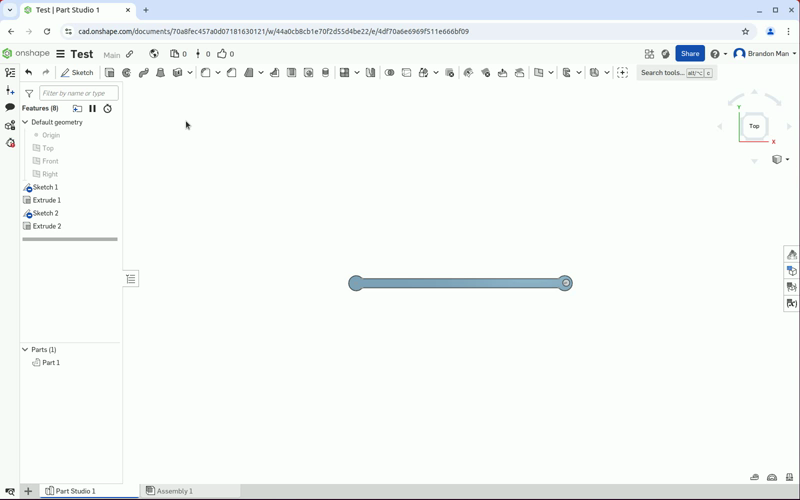
key(shift+h)
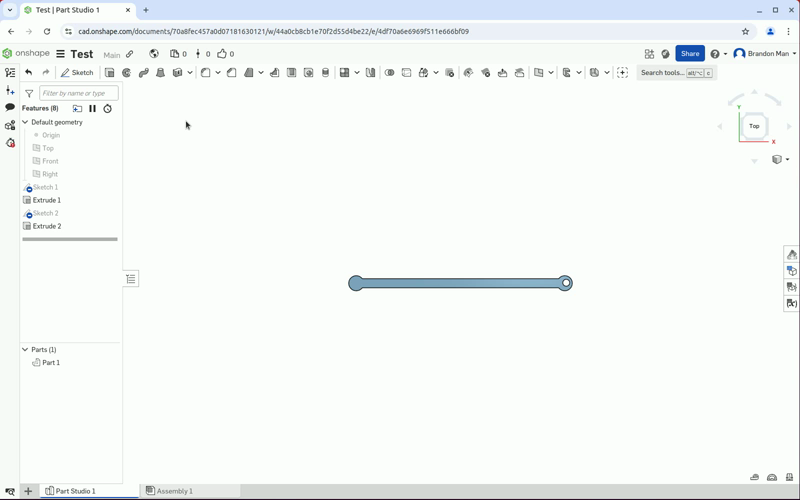
mouse_move(73, 189)
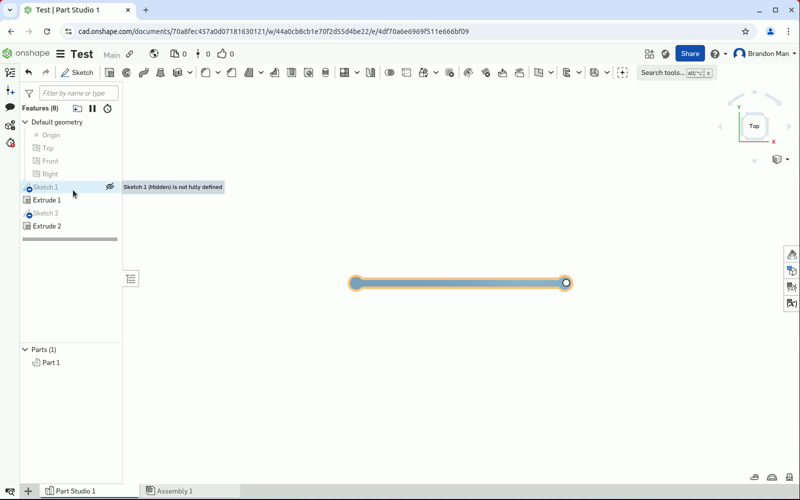
click(73, 189)
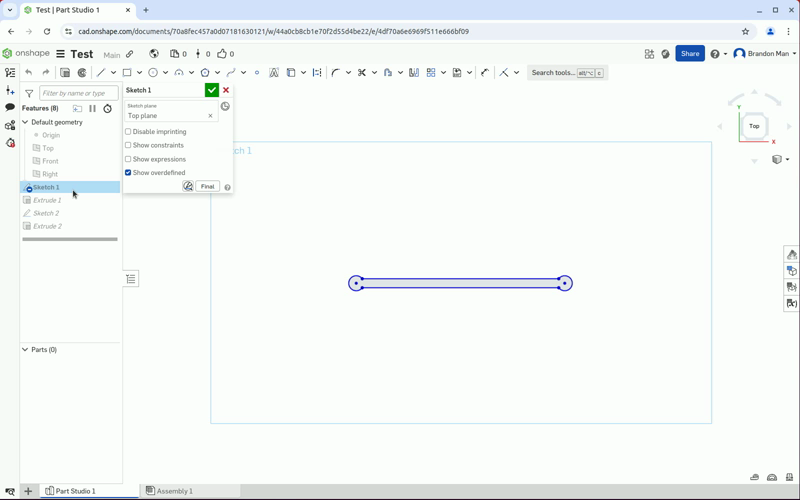
mouse_move(229, 92)
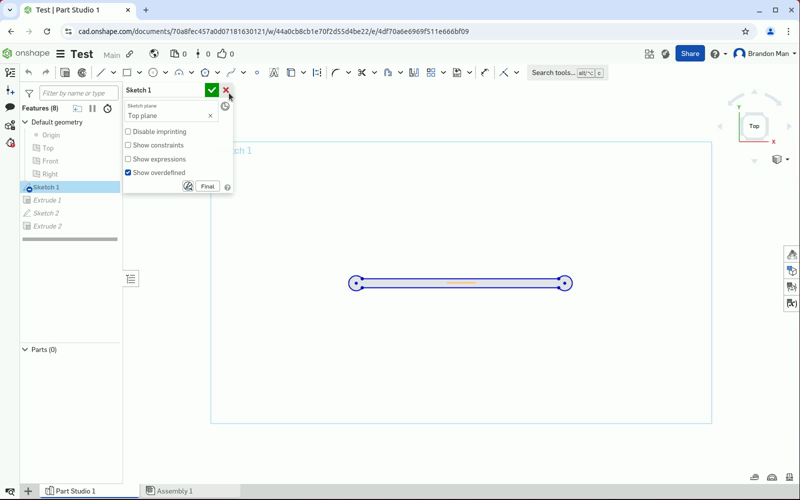
click(229, 92)
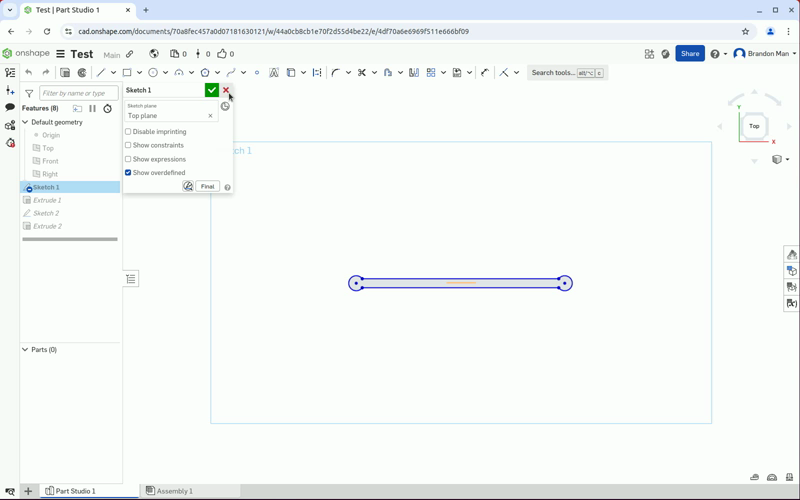
key(shift+s)
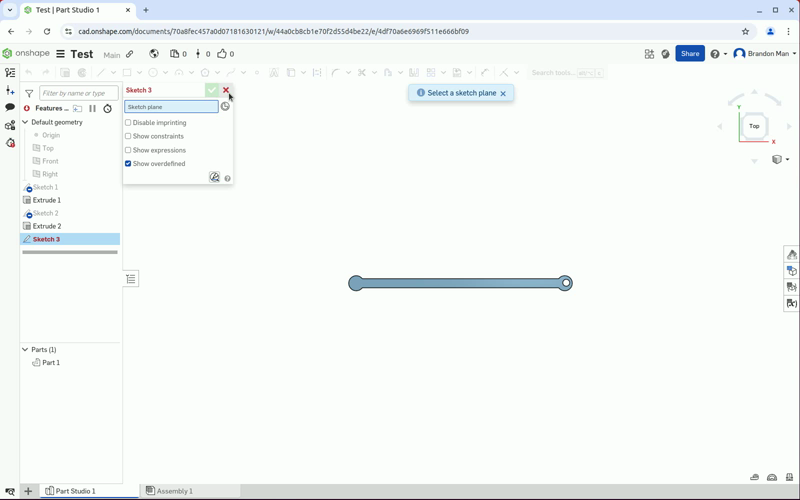
mouse_move(73, 150)
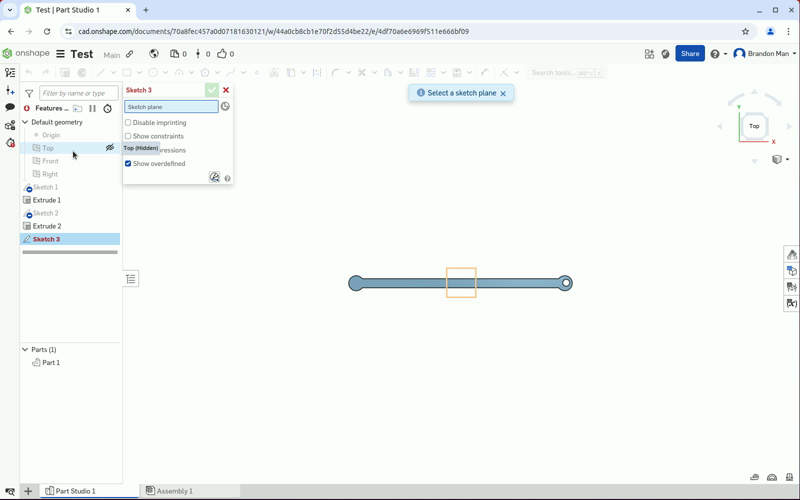
click(73, 150)
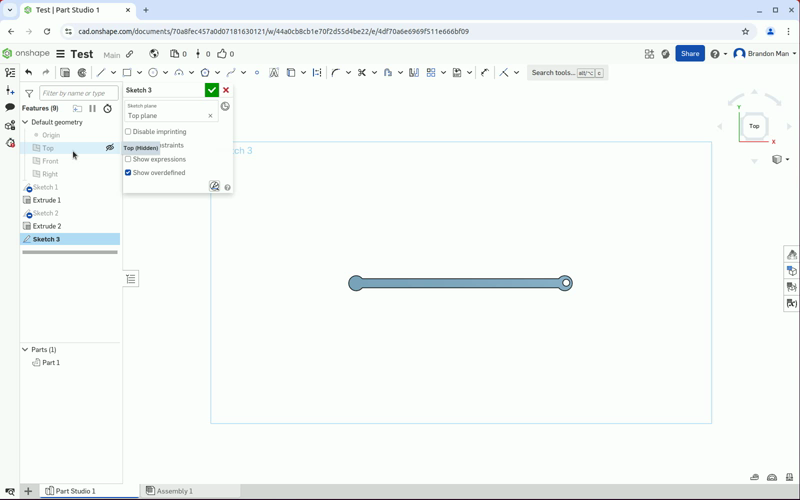
mouse_move(73, 352)
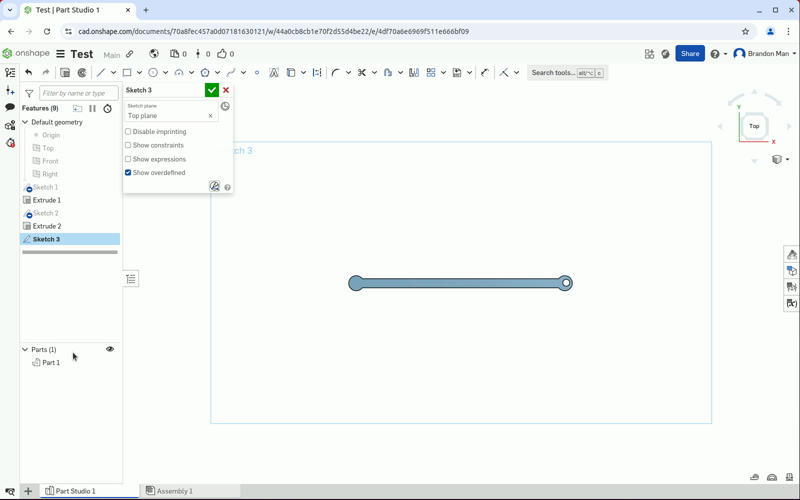
key(y)
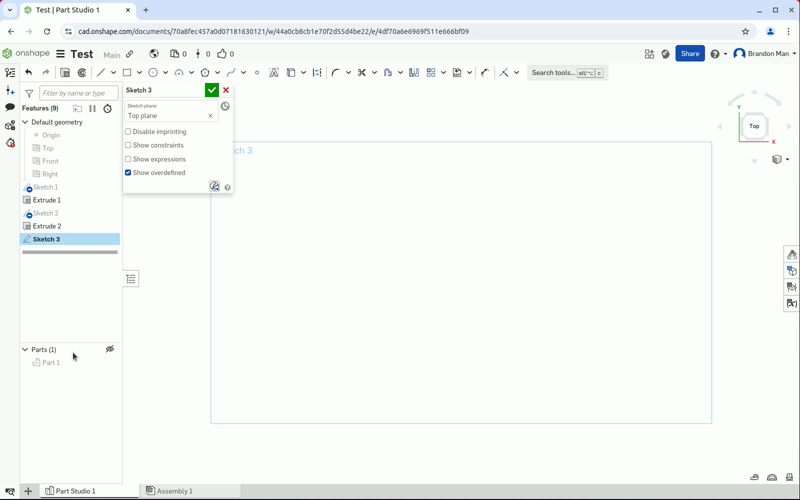
key(c)
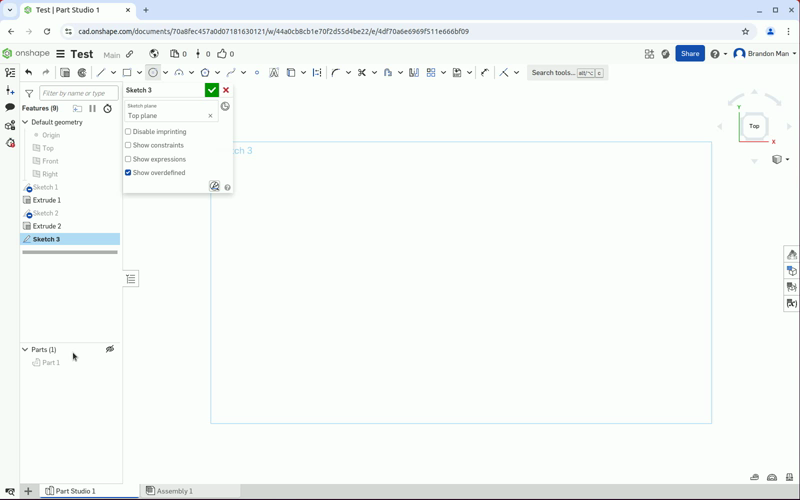
key_down(shift)
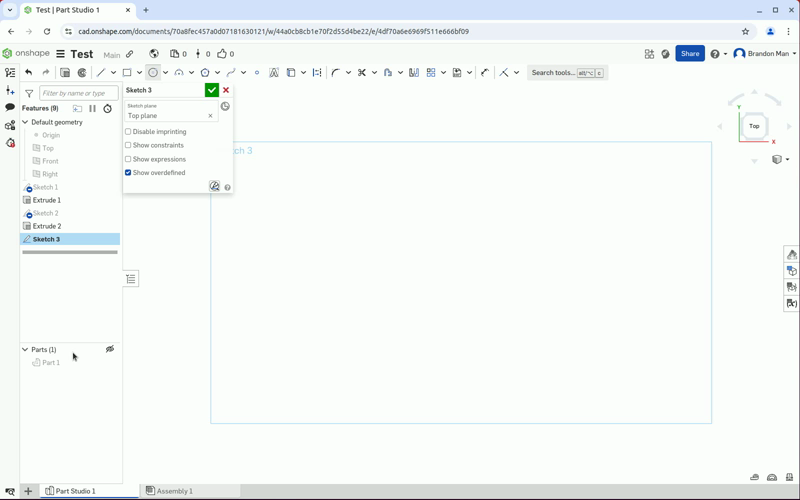
mouse_move(356, 282)
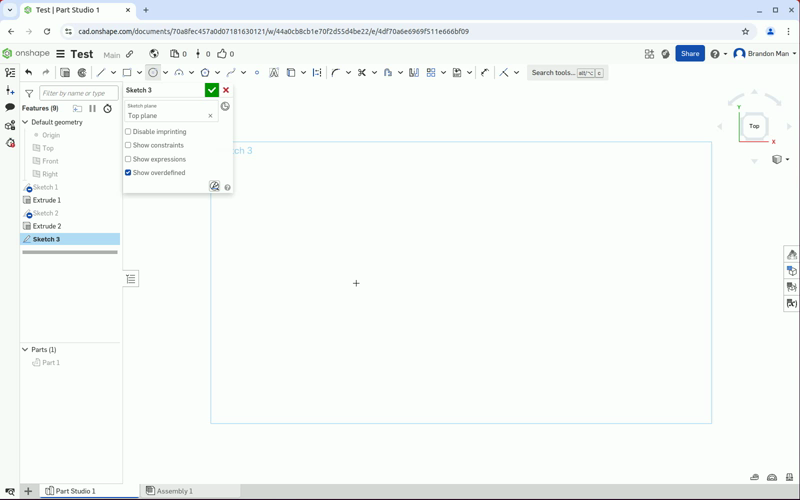
click(356, 282)
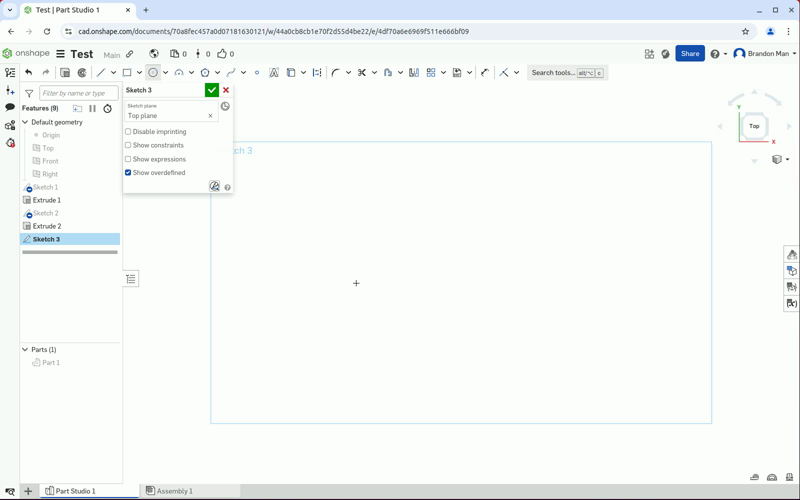
key_up(shift)
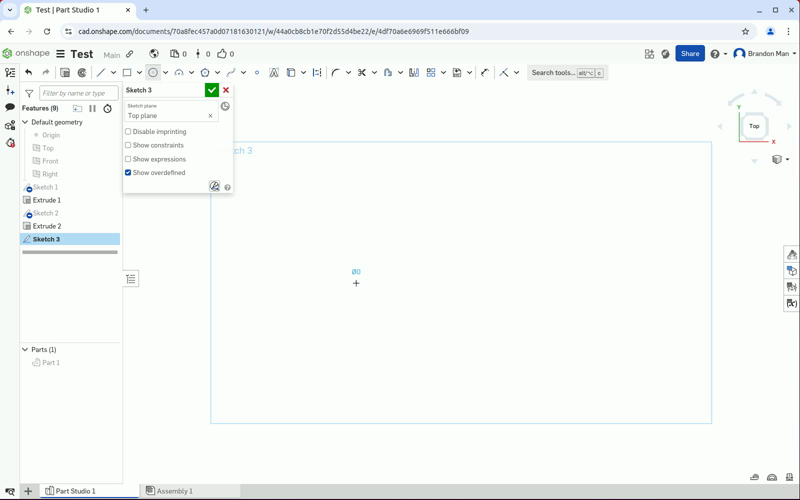
mouse_move(359, 282)
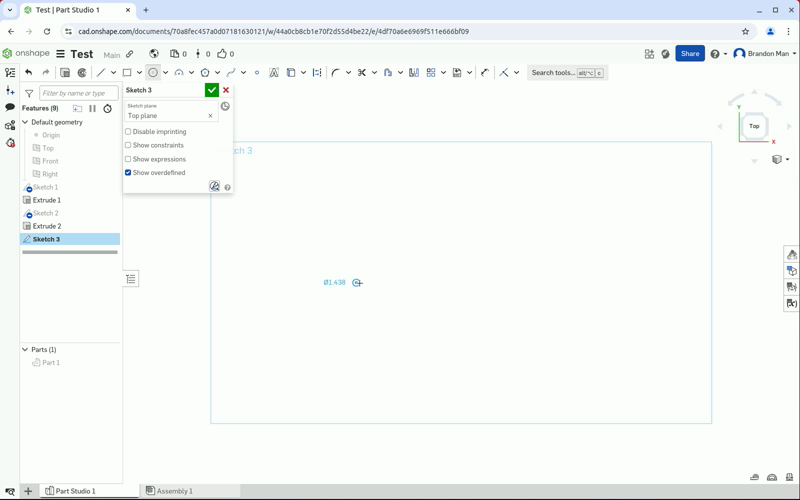
click(359, 282)
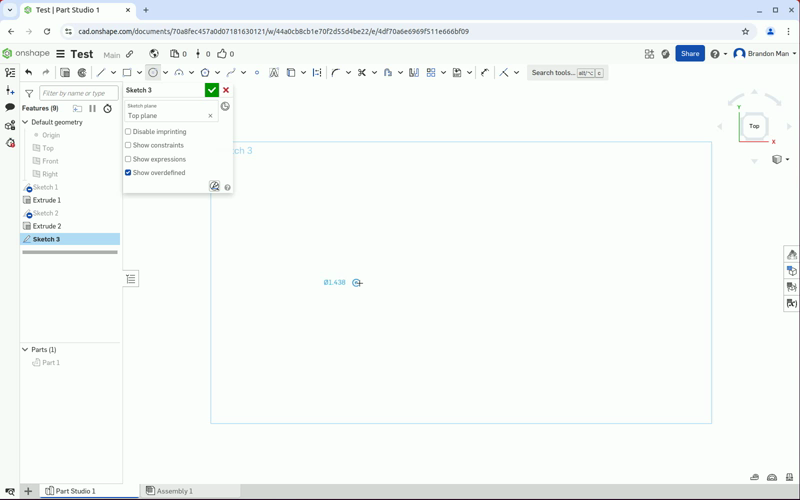
key(esc)
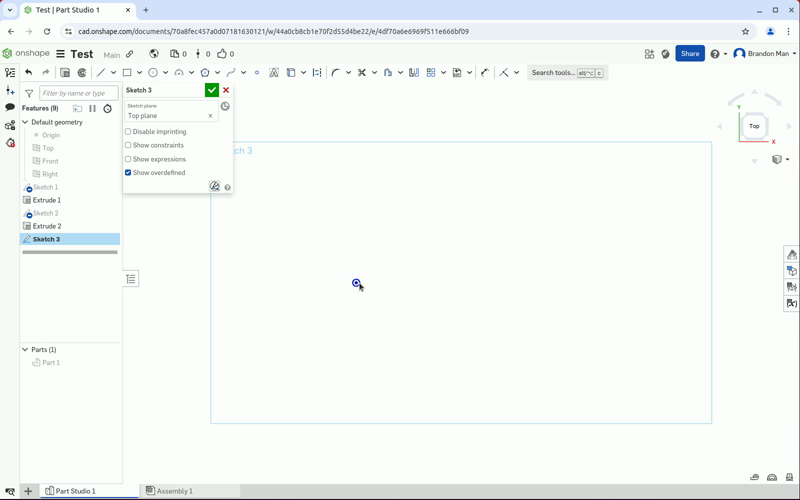
mouse_move(357, 283)
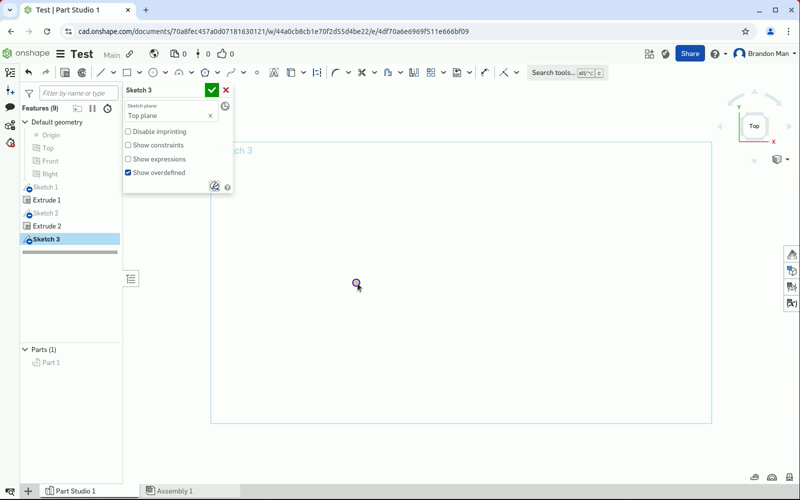
scroll(6)
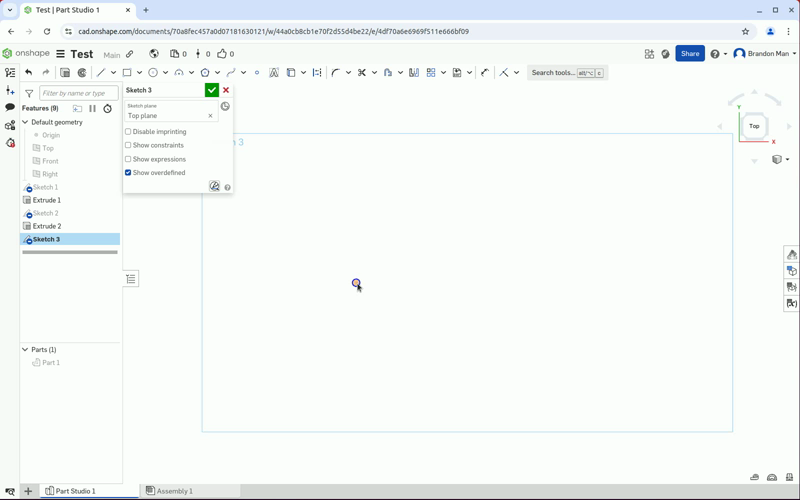
scroll(6)
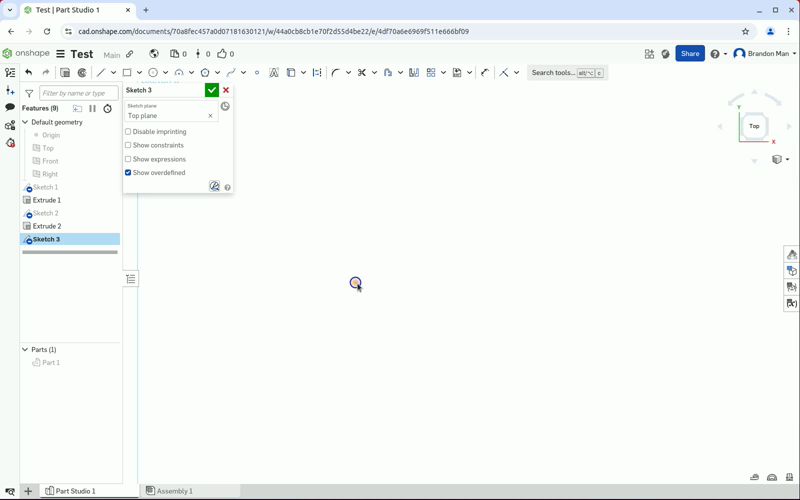
scroll(6)
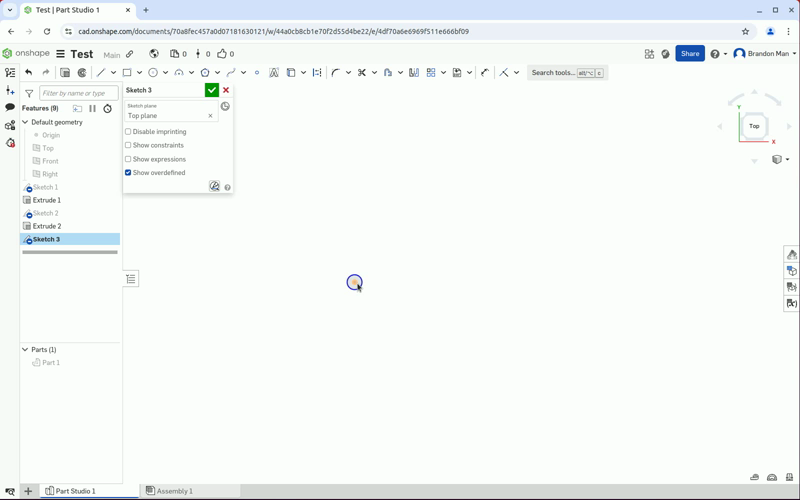
scroll(6)
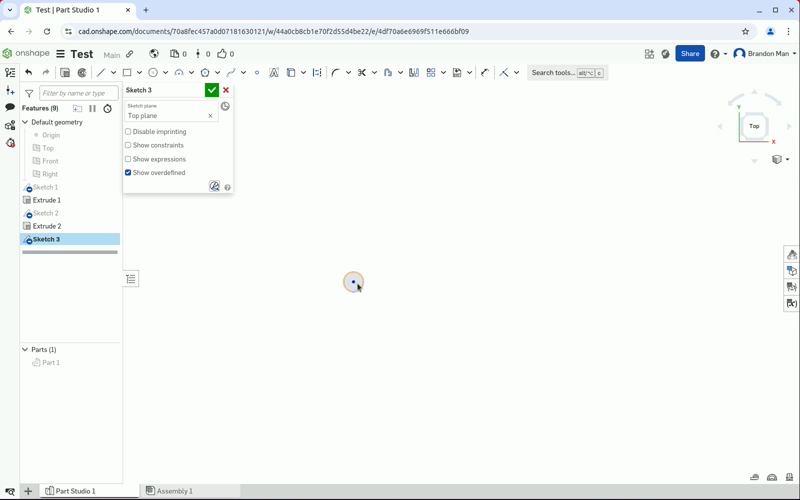
scroll(6)
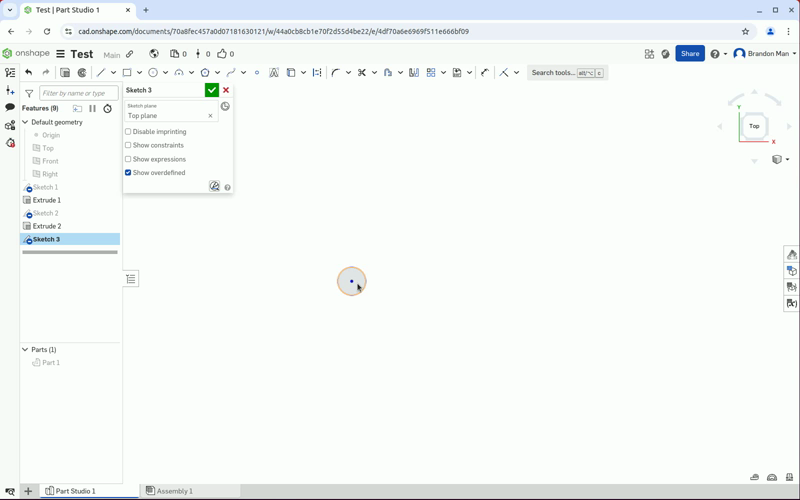
scroll(6)
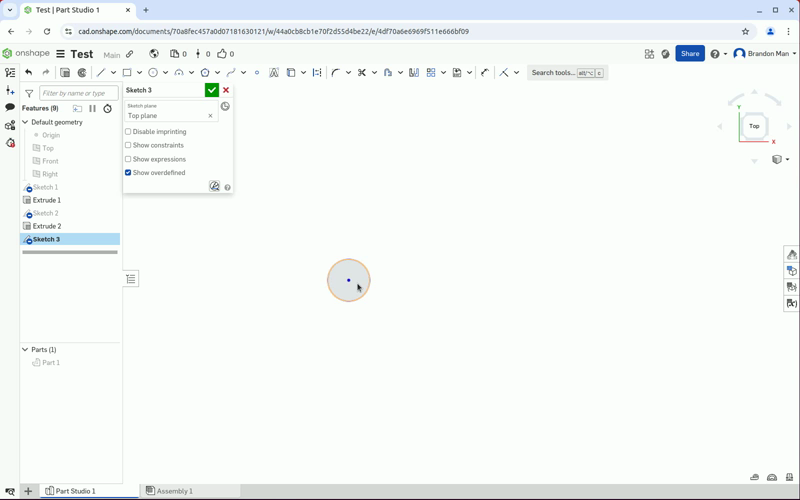
scroll(6)
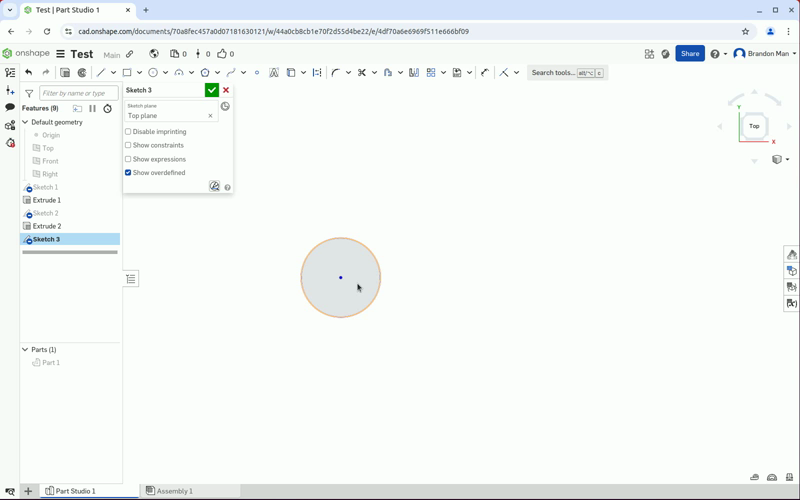
click(357, 283)
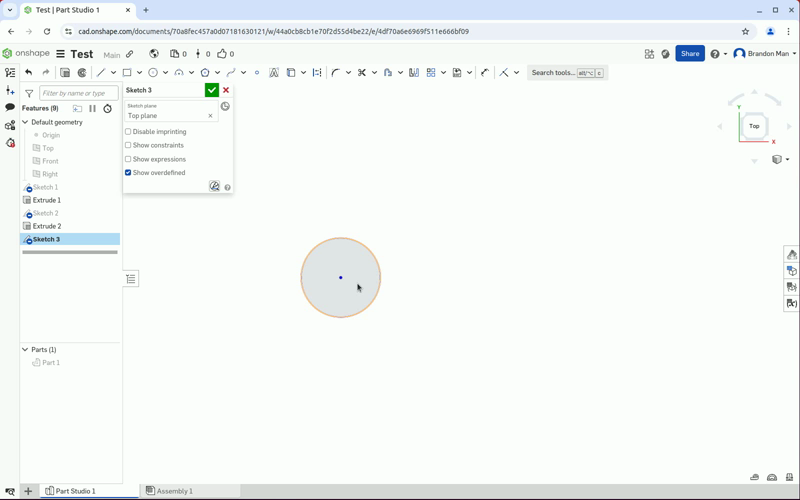
scroll(-6)
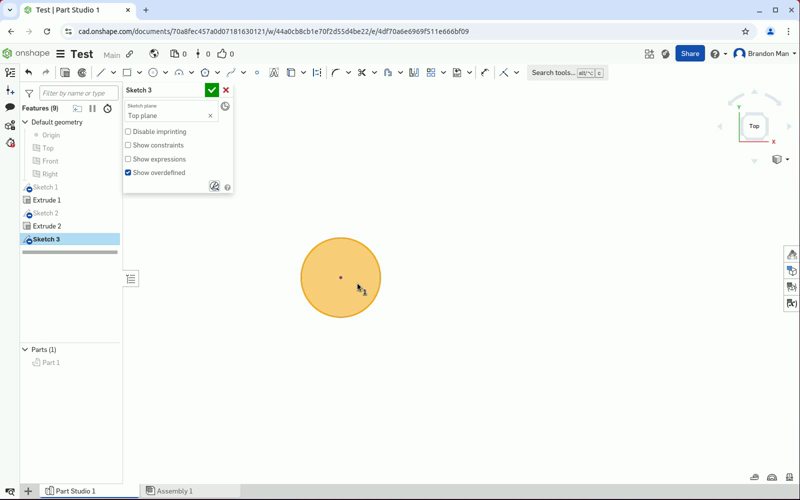
scroll(-6)
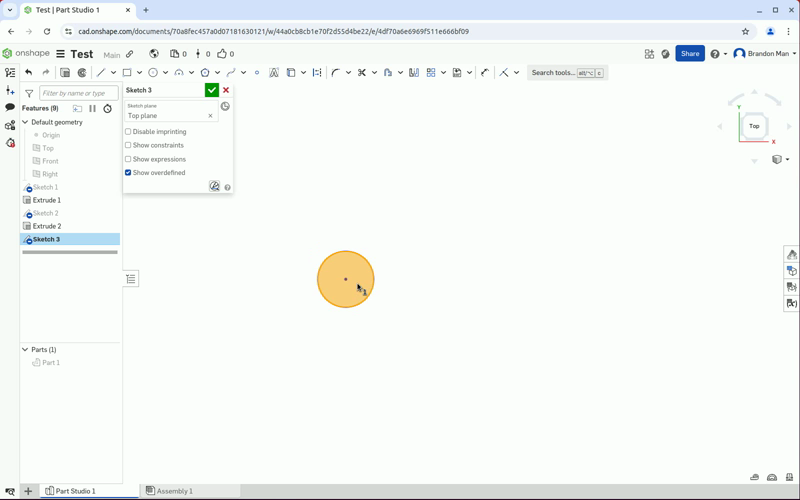
scroll(-6)
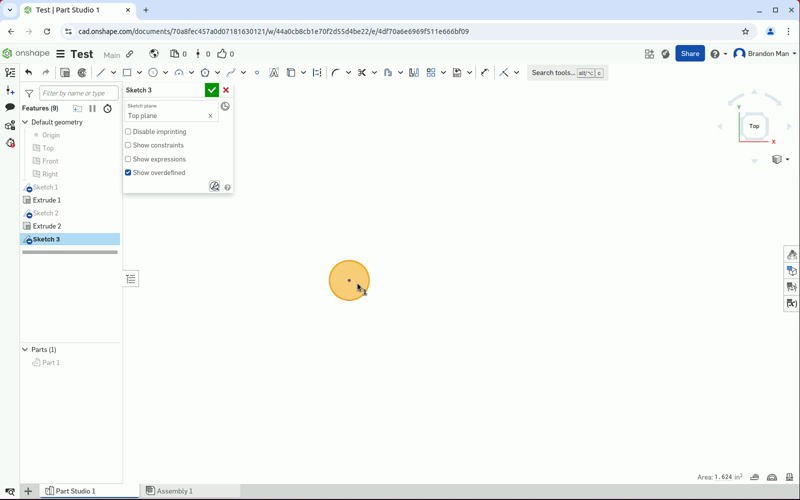
scroll(-6)
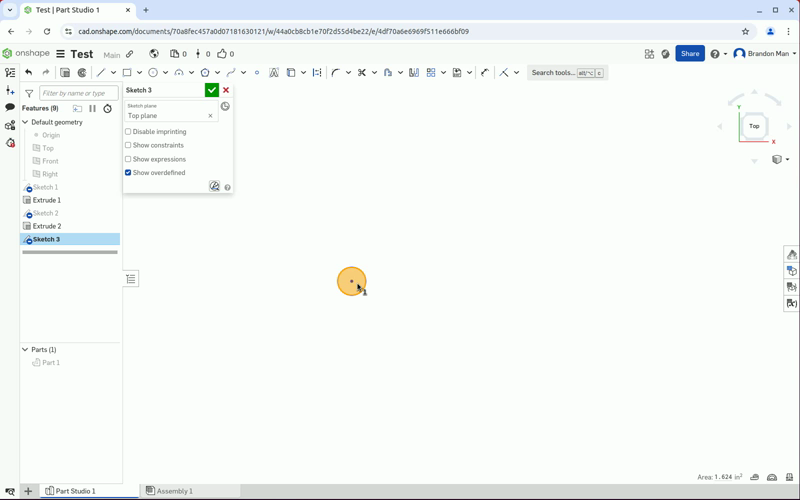
scroll(-6)
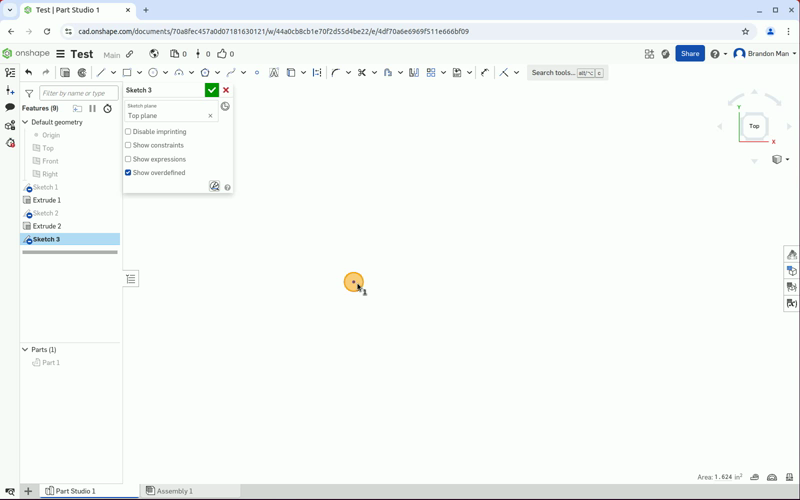
scroll(-6)
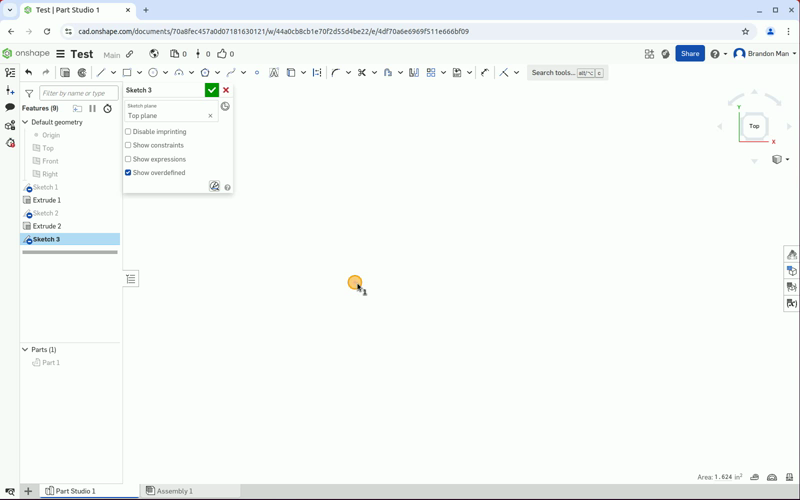
scroll(-6)
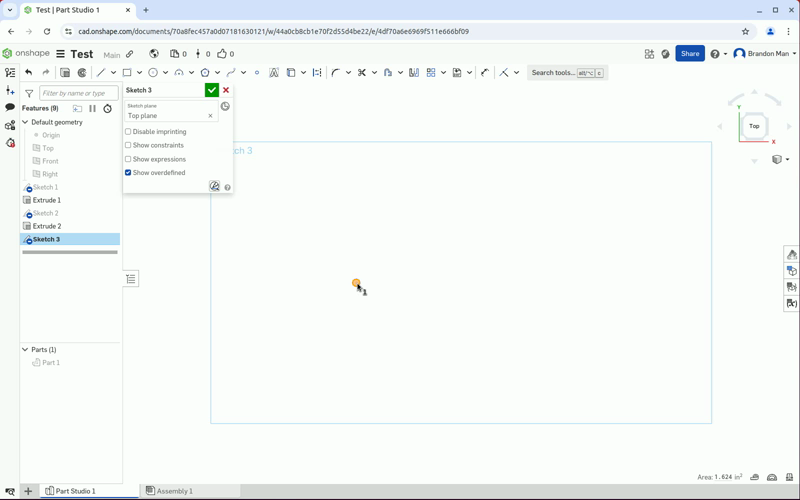
mouse_move(73, 352)
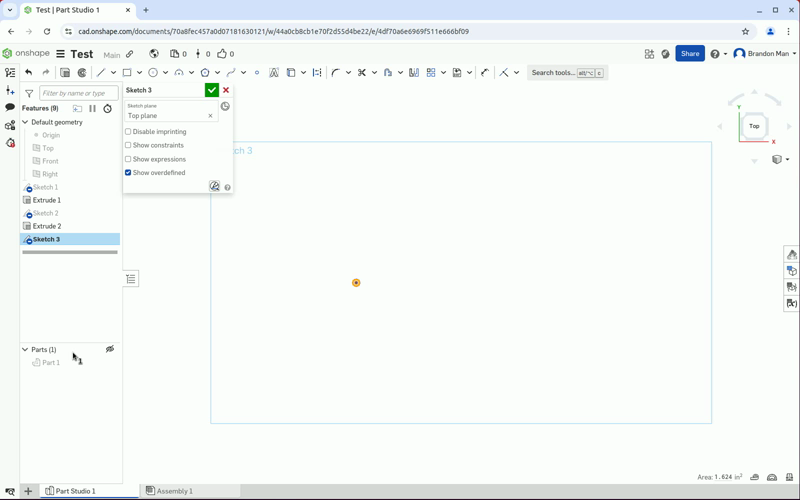
key(shift+y)
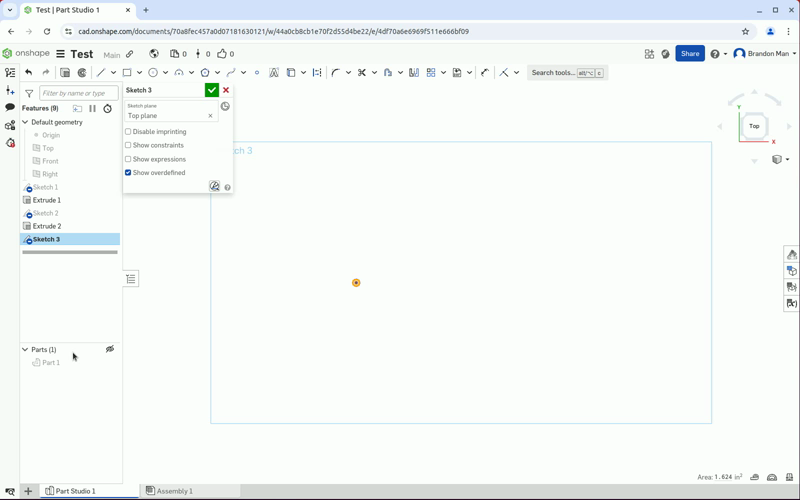
key(shift+e)
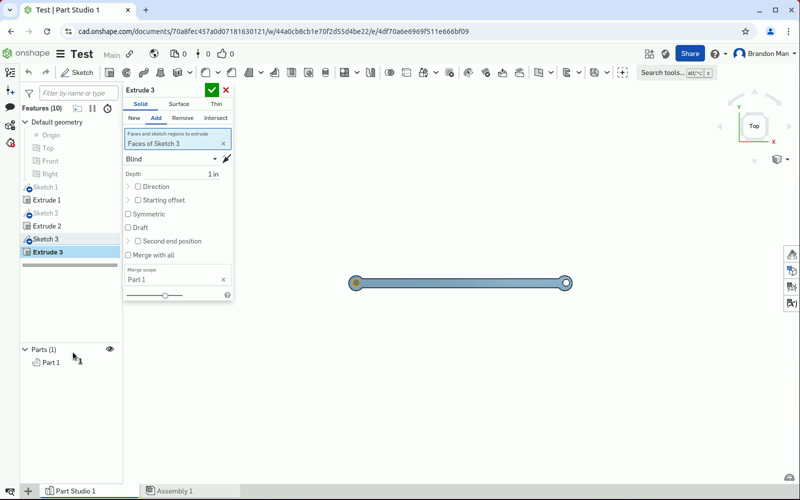
mouse_move(143, 106)
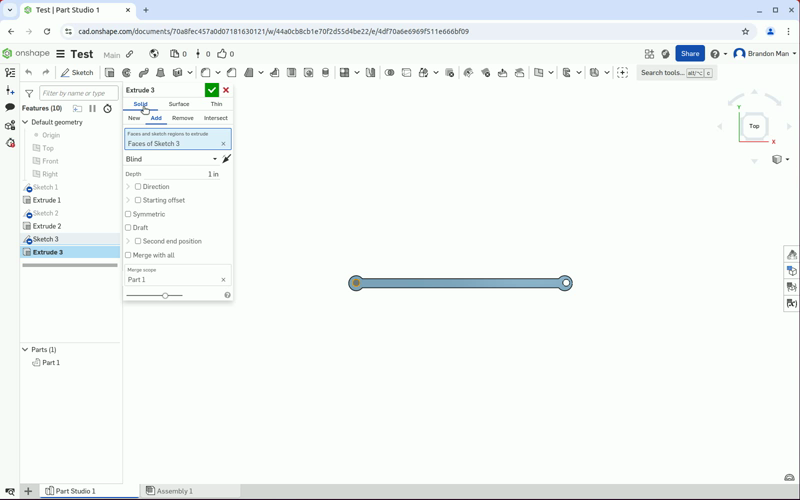
click(143, 106)
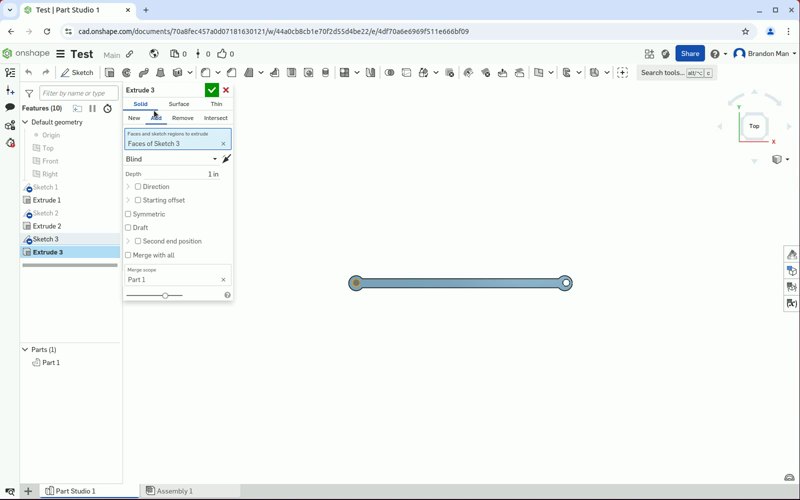
mouse_move(186, 120)
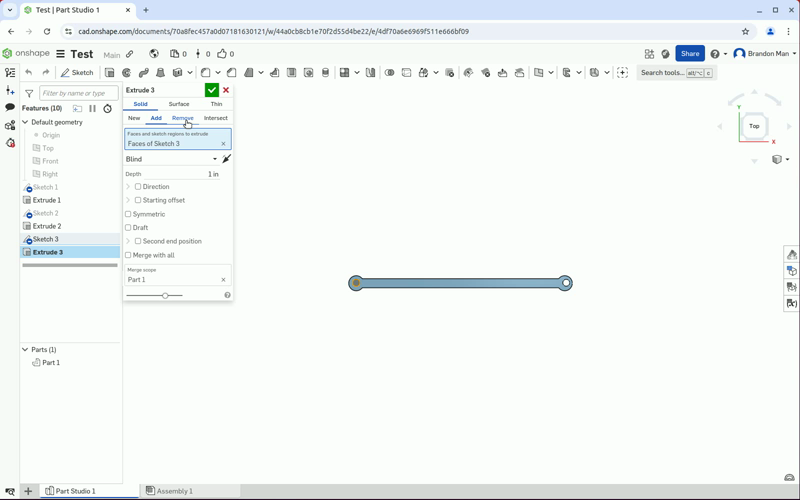
click(186, 120)
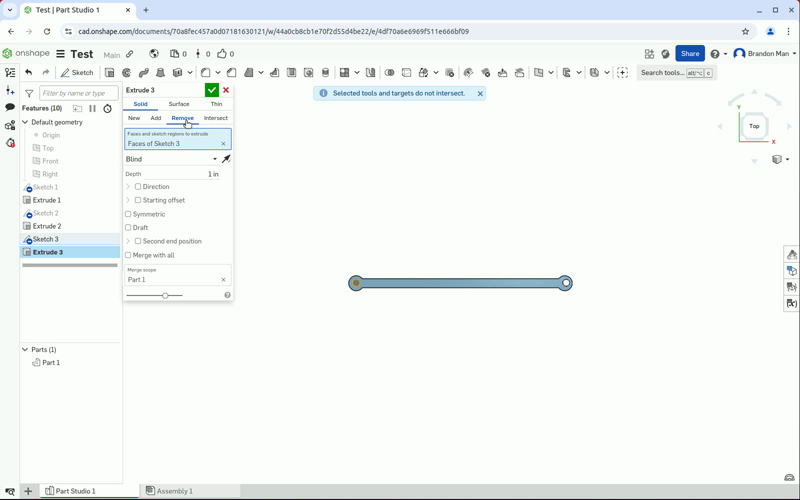
key(tab, 4)
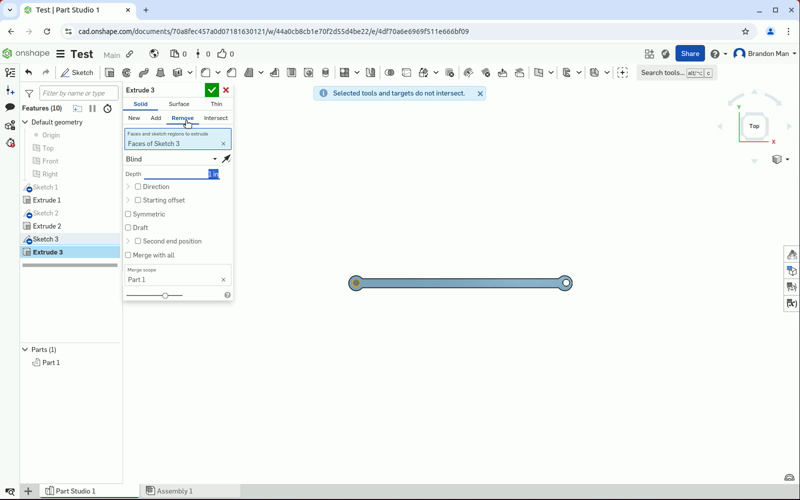
text(-7.943)
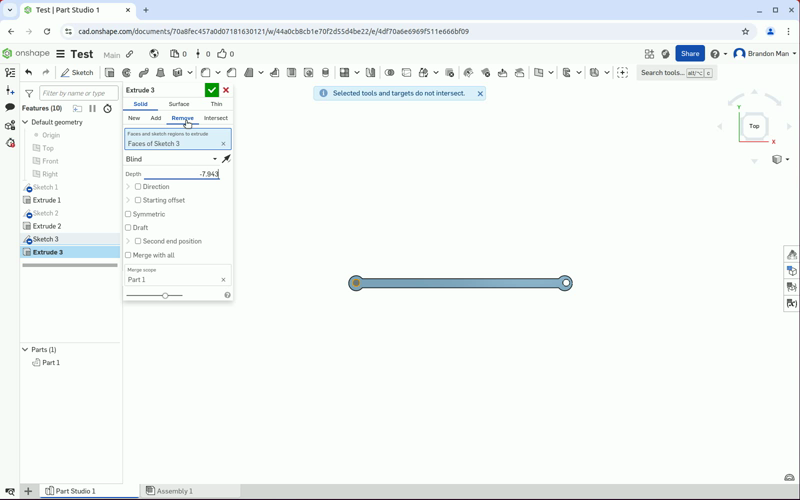
key(tab, 6)
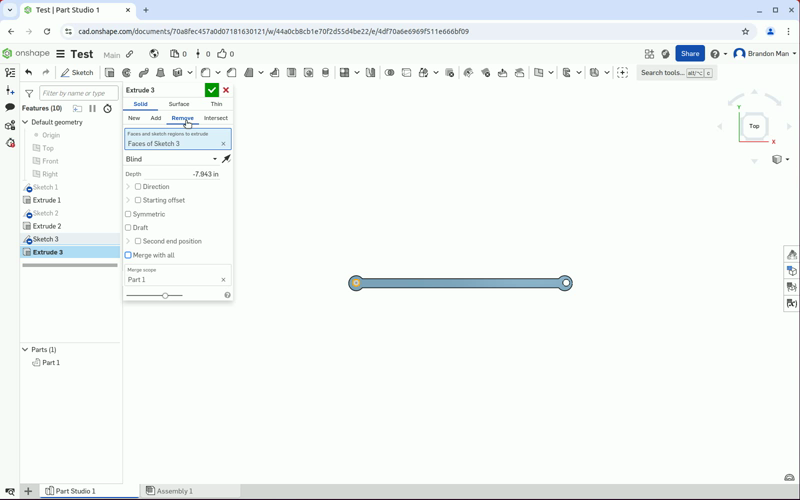
key(space)
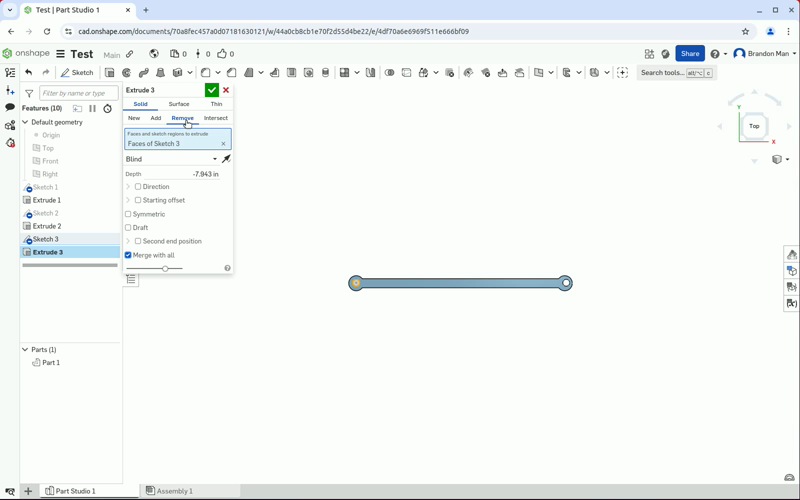
key(enter)
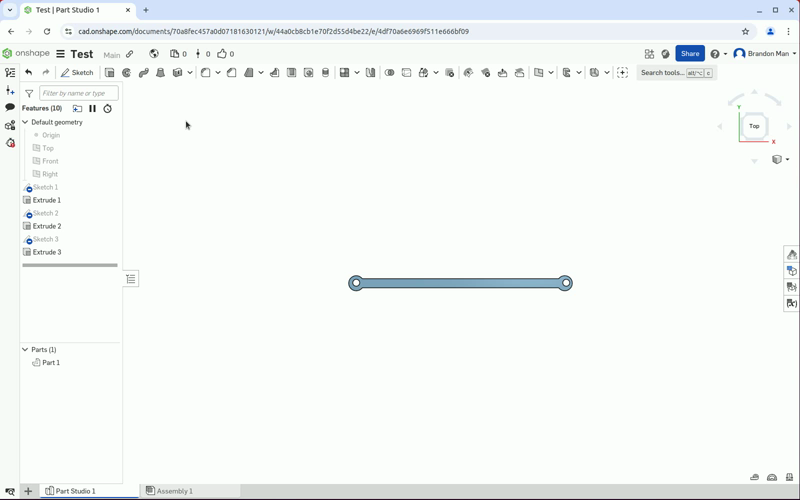
key(shift+h)
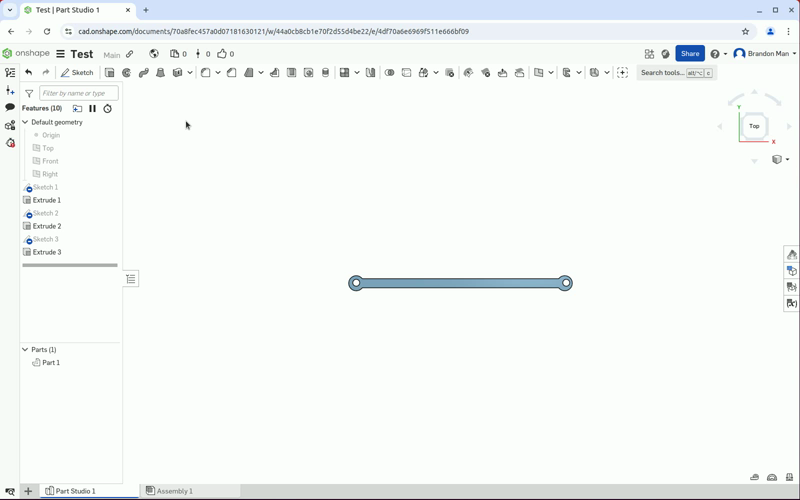
key(shift+h)
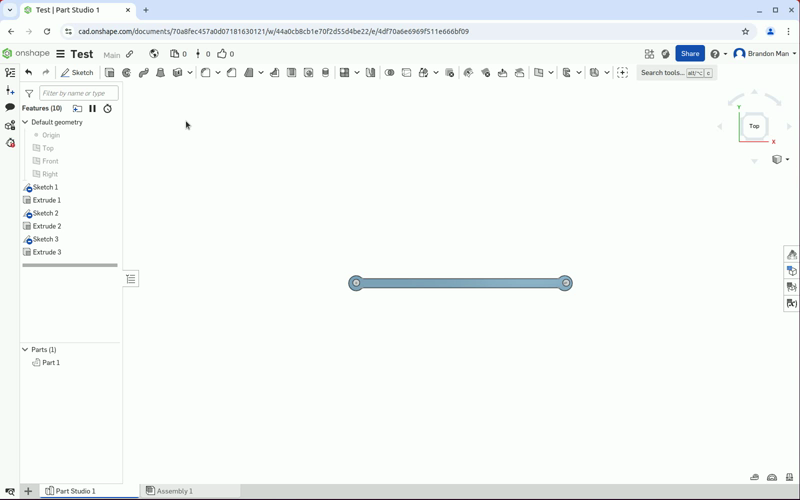
key(shift+7)
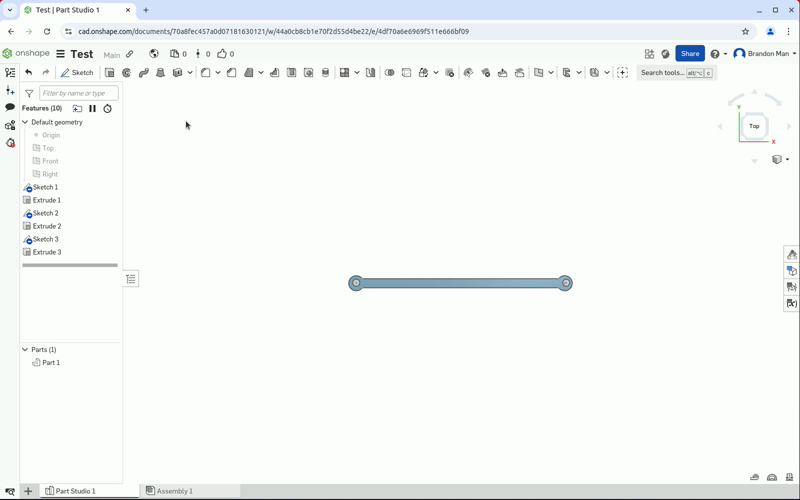
key(up, 3)
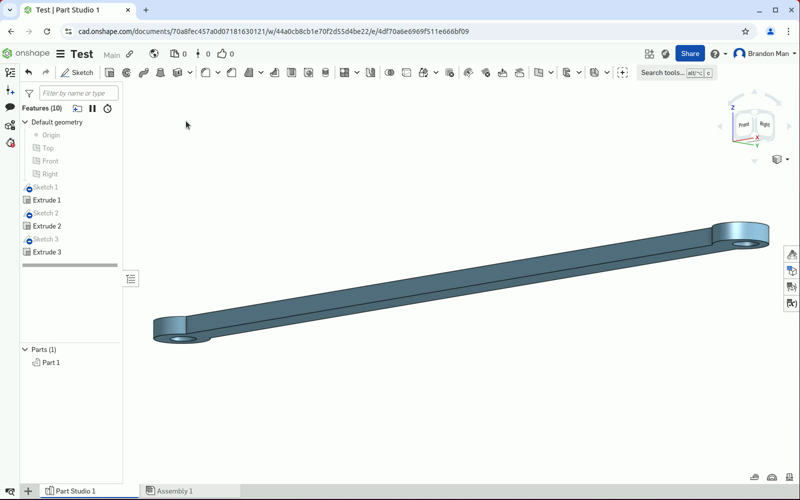
key(left, 3)
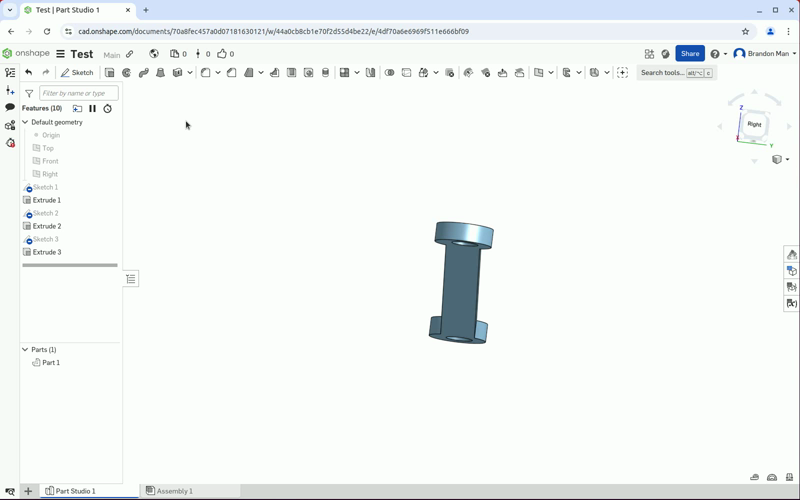
key(right, 3)
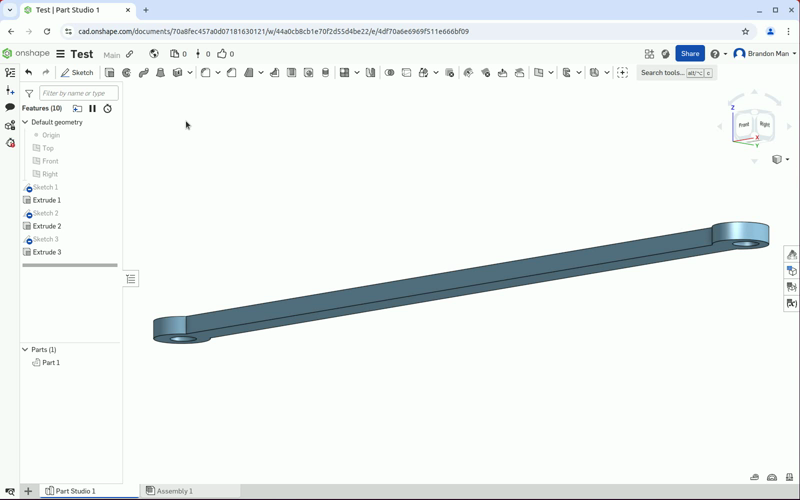
key(down, 3)
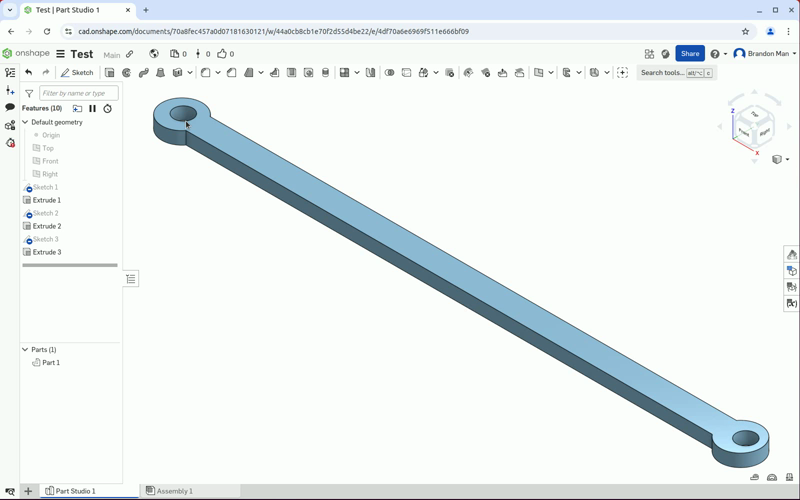
mouse_move(73, 189)
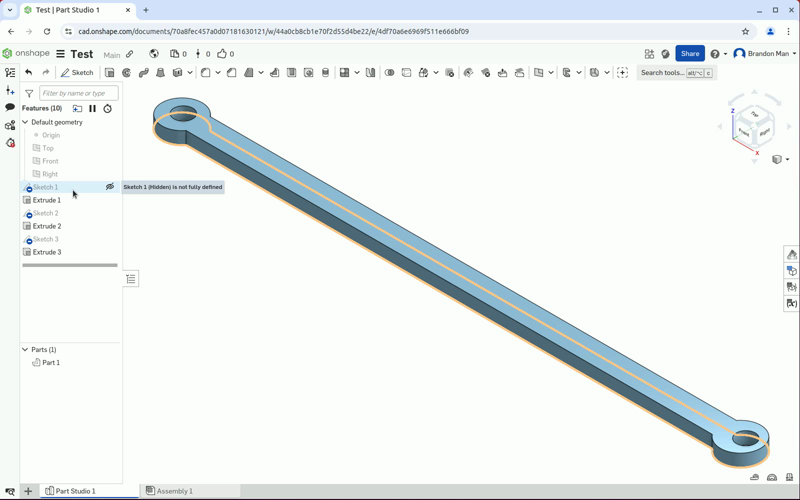
click(73, 189)